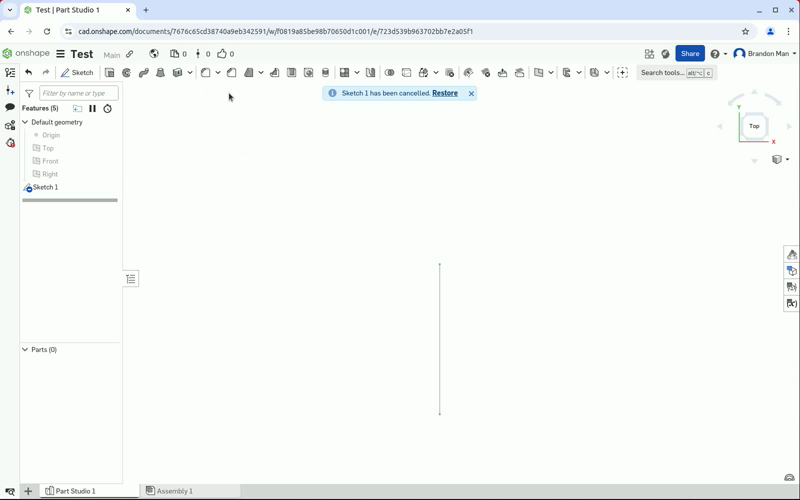
key(shift+h)
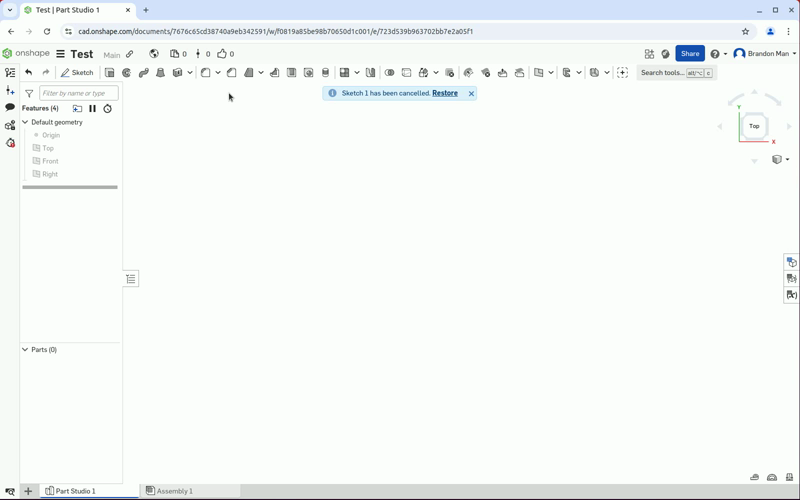
mouse_move(73, 352)
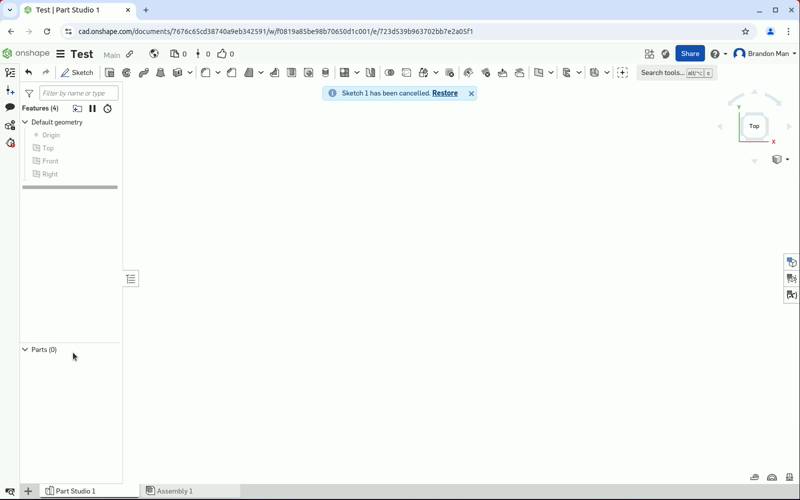
key(y)
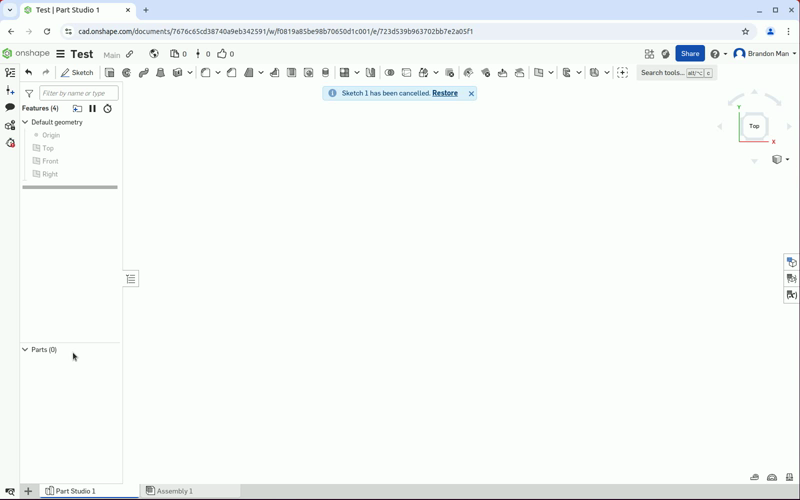
key(shift+p)
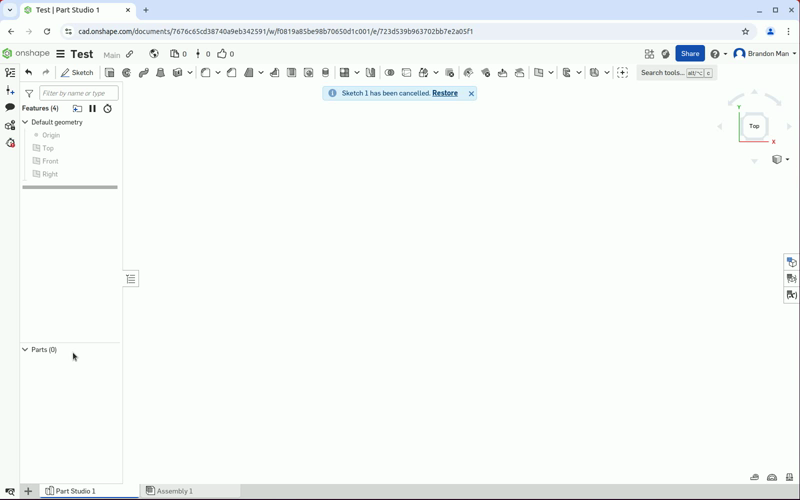
key(space)
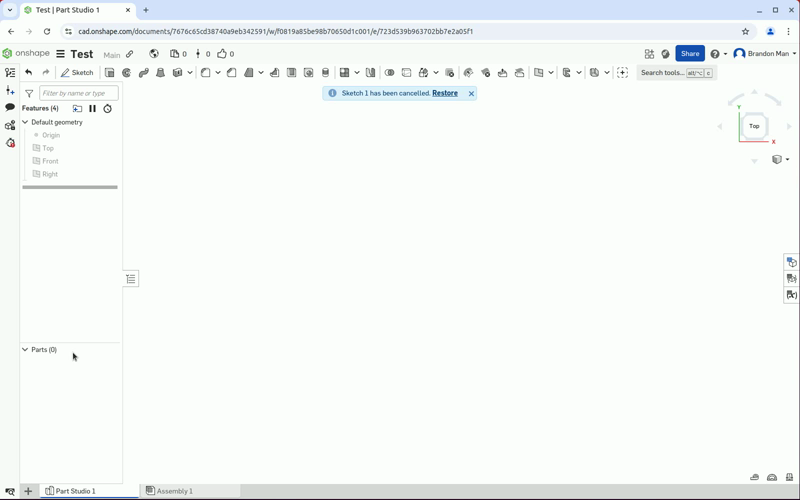
key_down(shift)
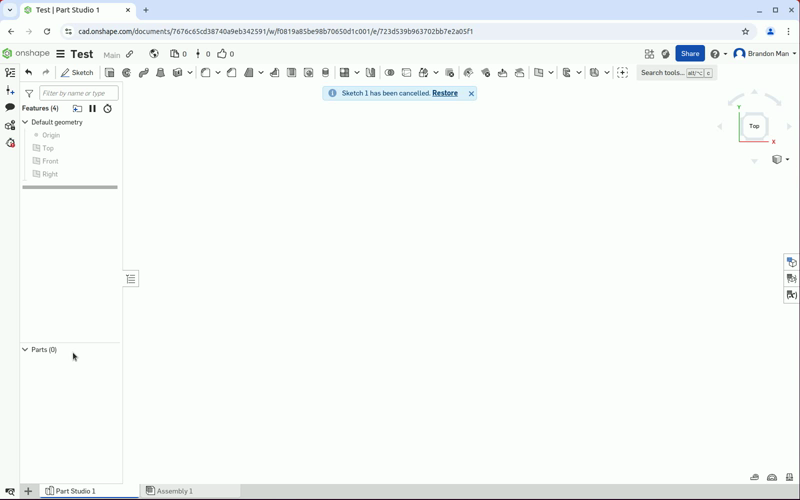
key(up)
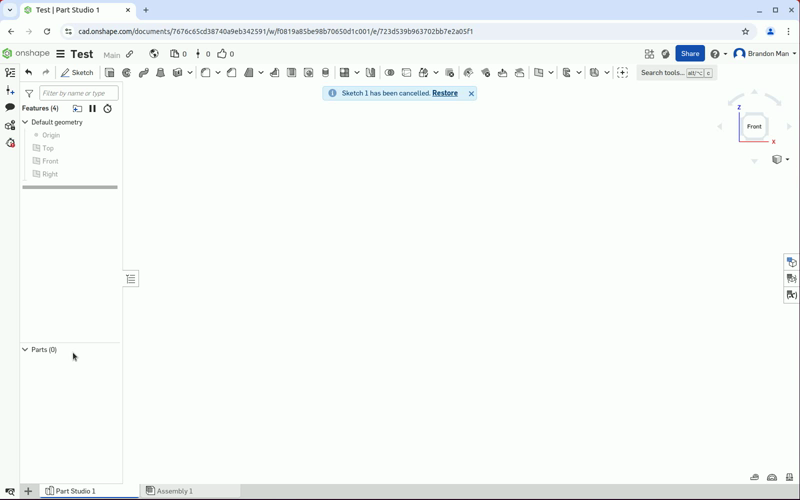
key_up(shift)
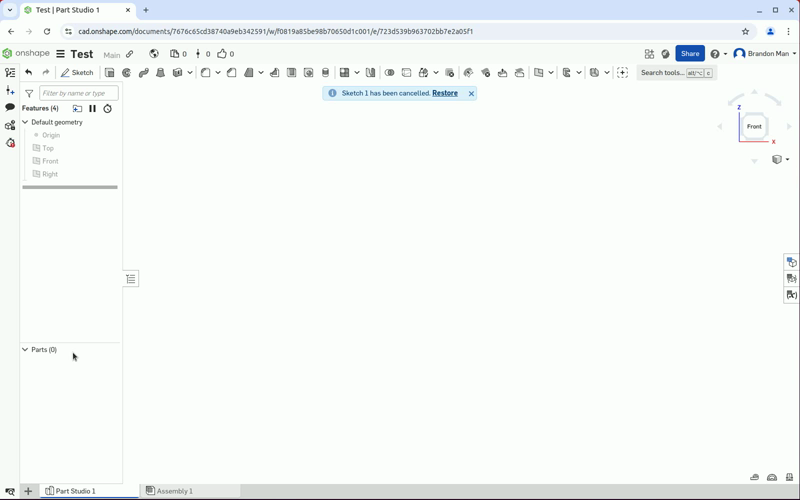
mouse_move(73, 352)
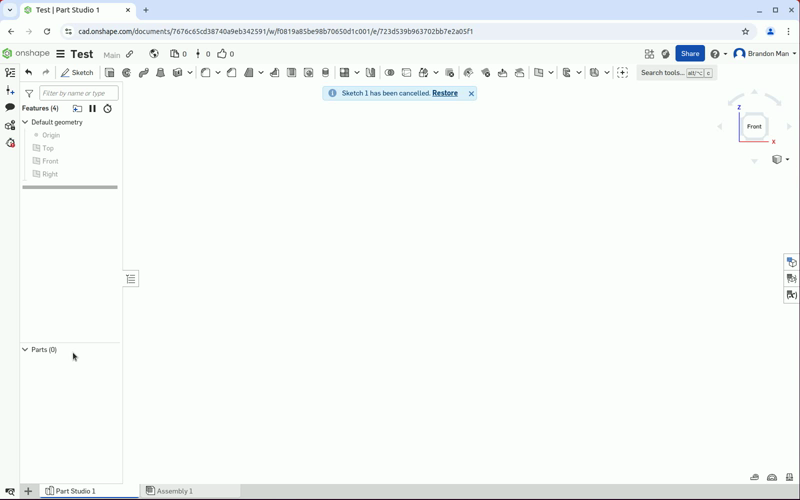
key(shift+y)
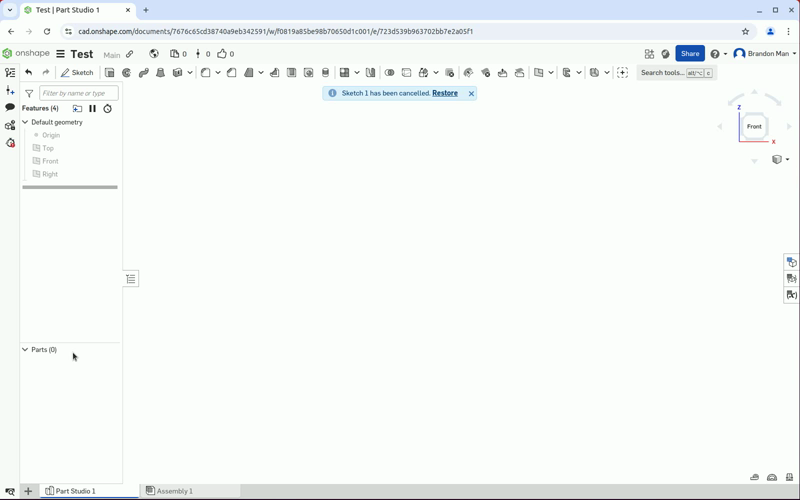
key(shift+s)
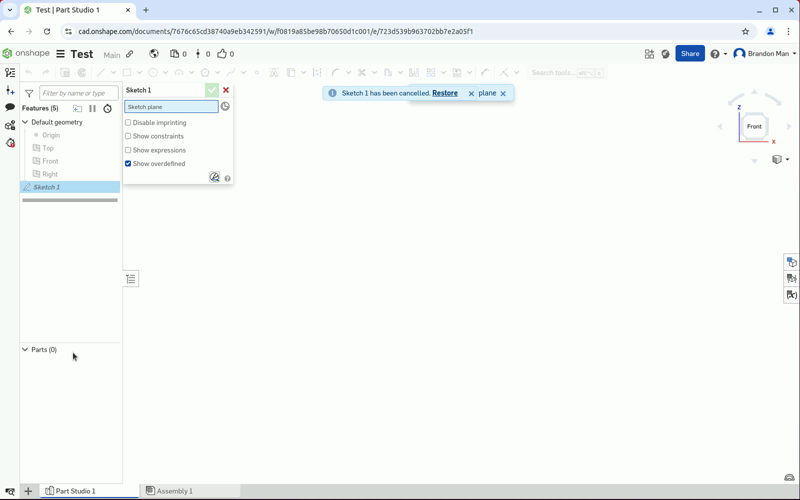
mouse_move(73, 163)
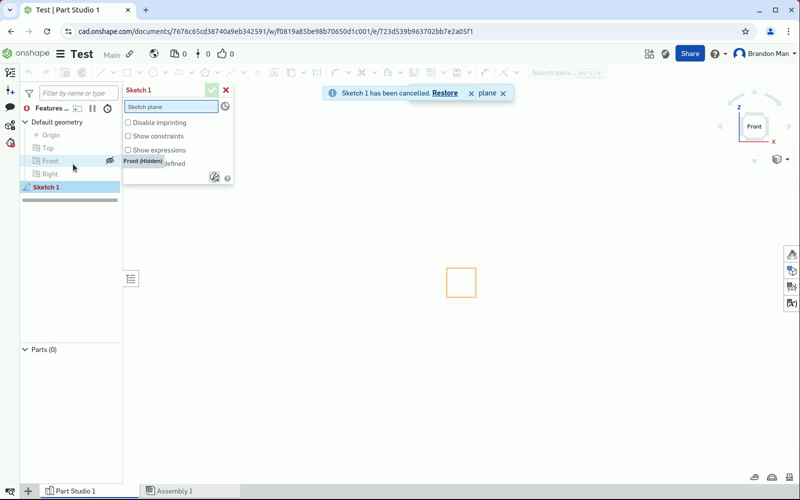
click(73, 163)
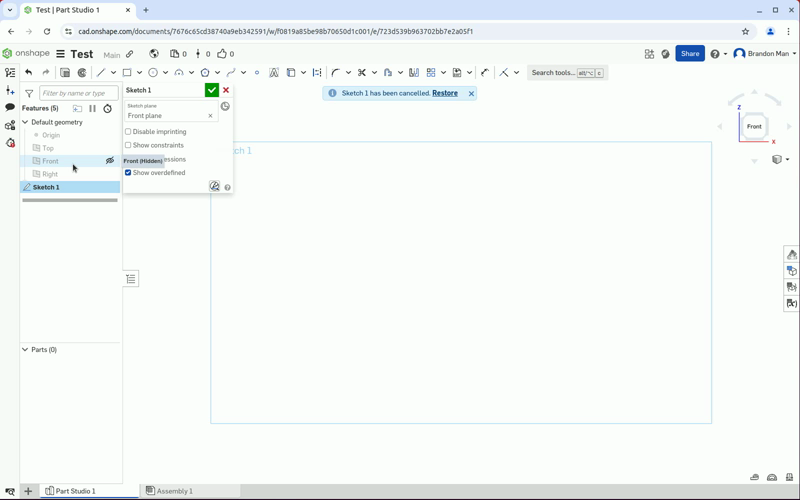
mouse_move(73, 352)
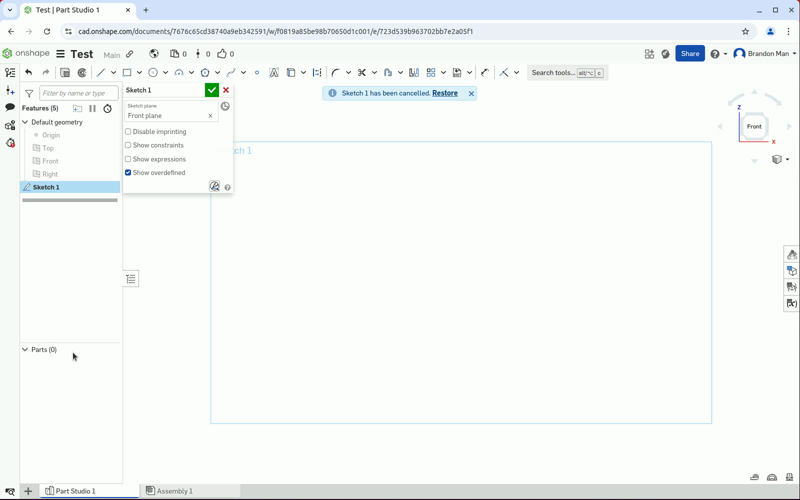
key(y)
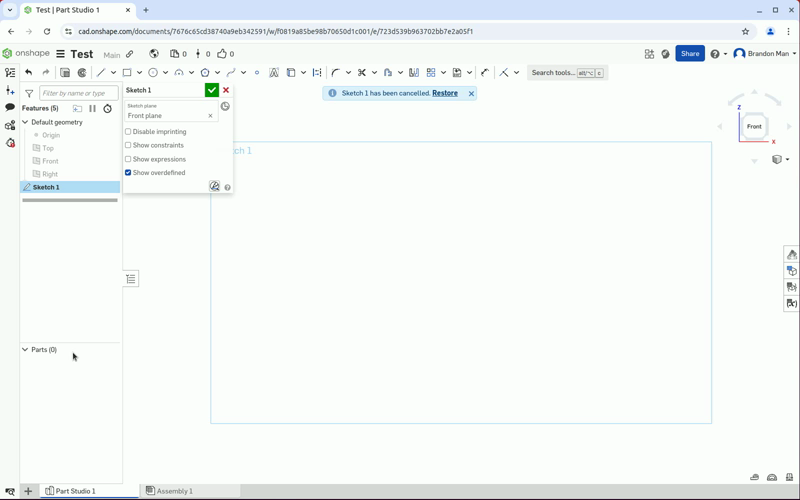
key(l)
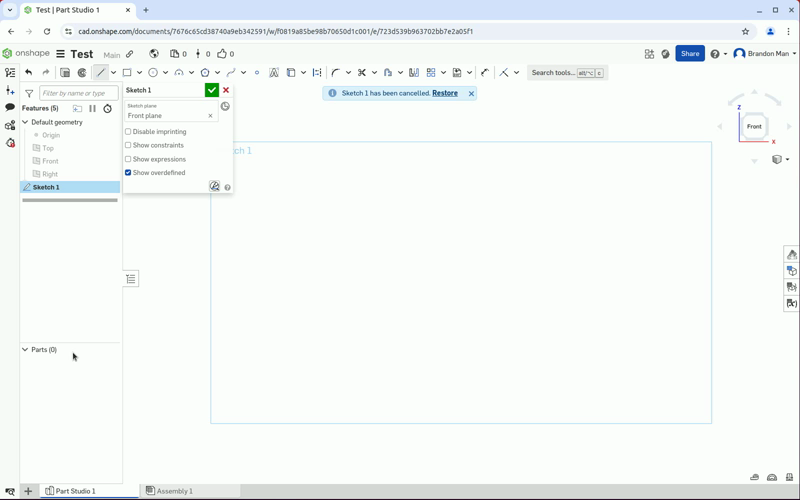
key_down(shift)
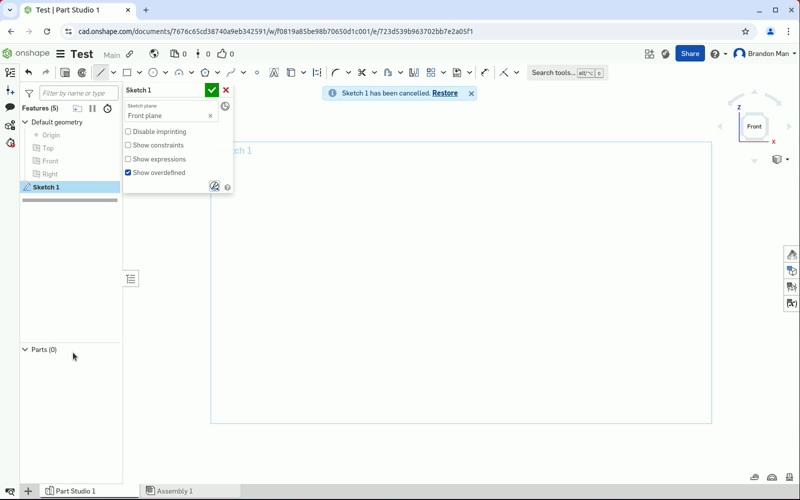
mouse_move(386, 395)
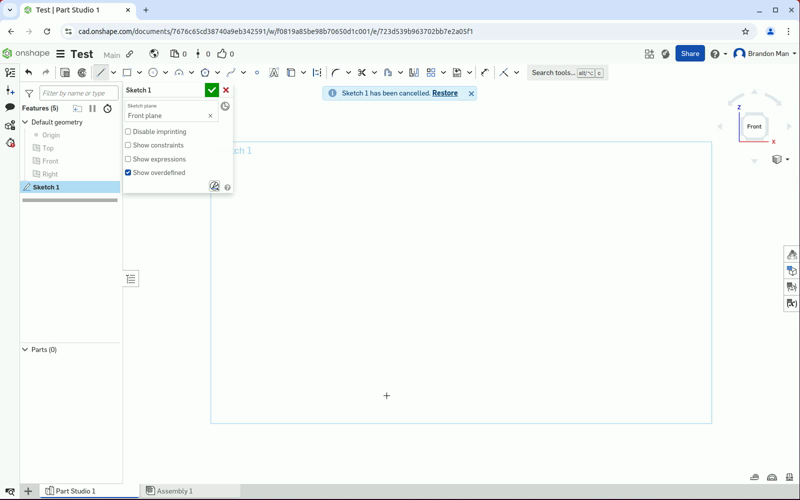
click(386, 395)
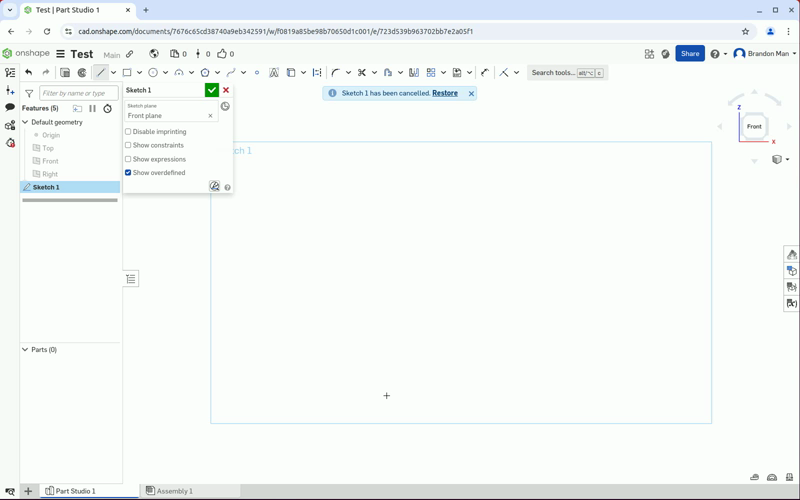
key_up(shift)
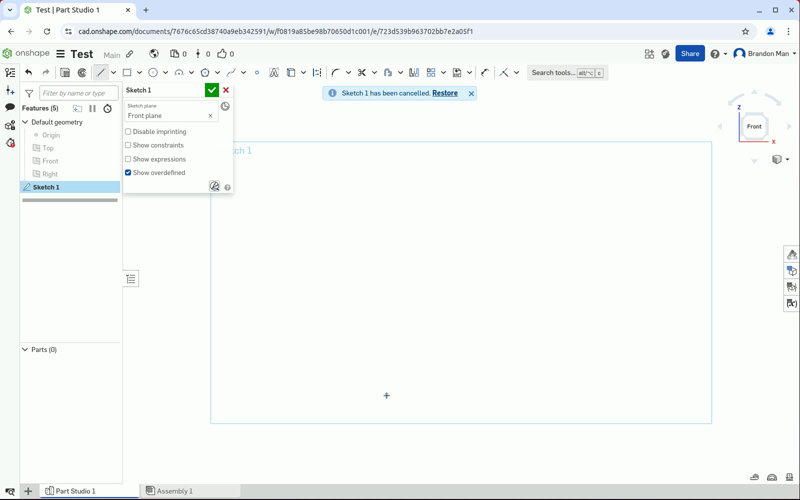
key_down(shift)
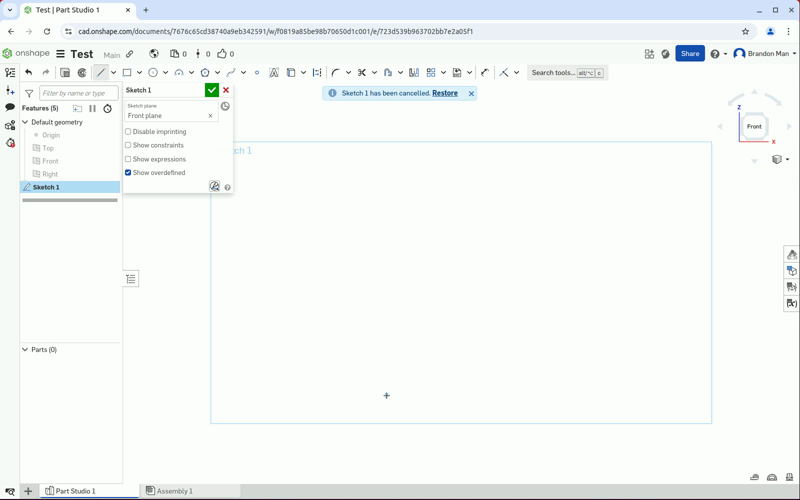
mouse_move(533, 395)
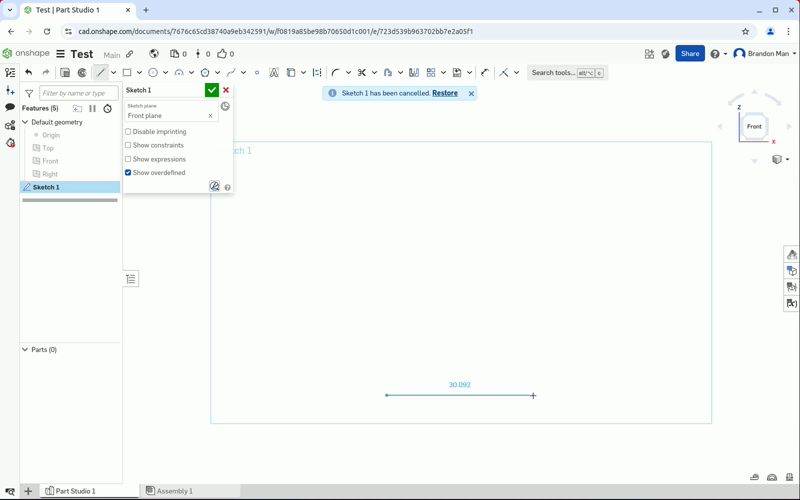
click(533, 395)
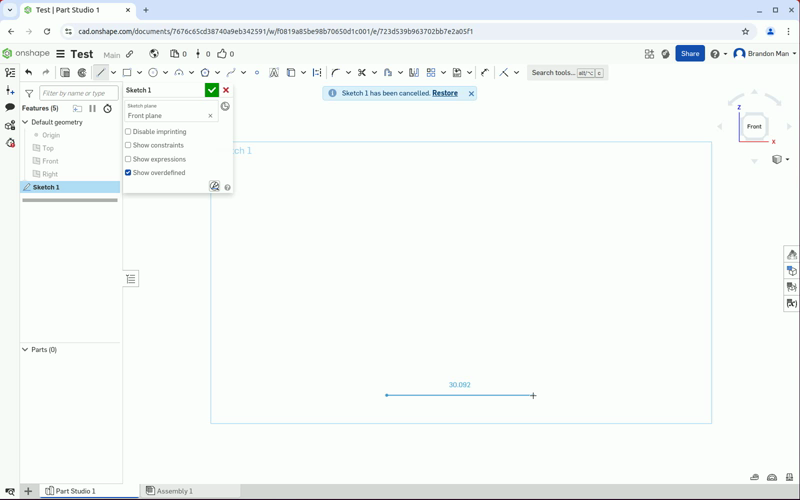
key_up(shift)
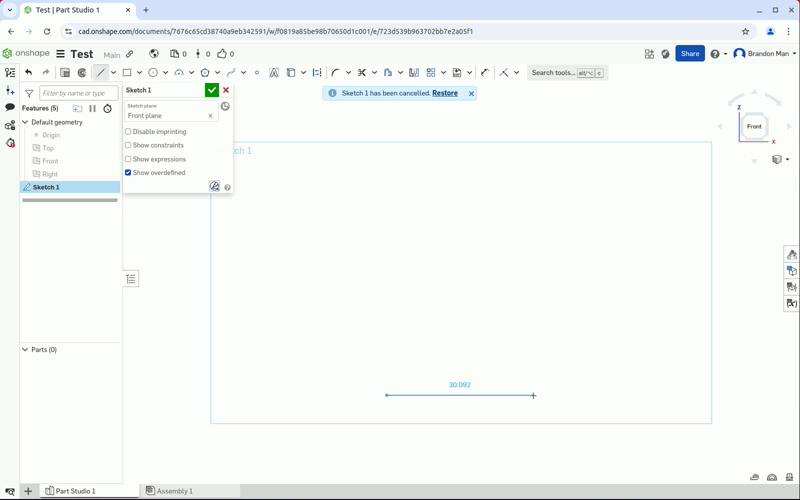
key_down(shift)
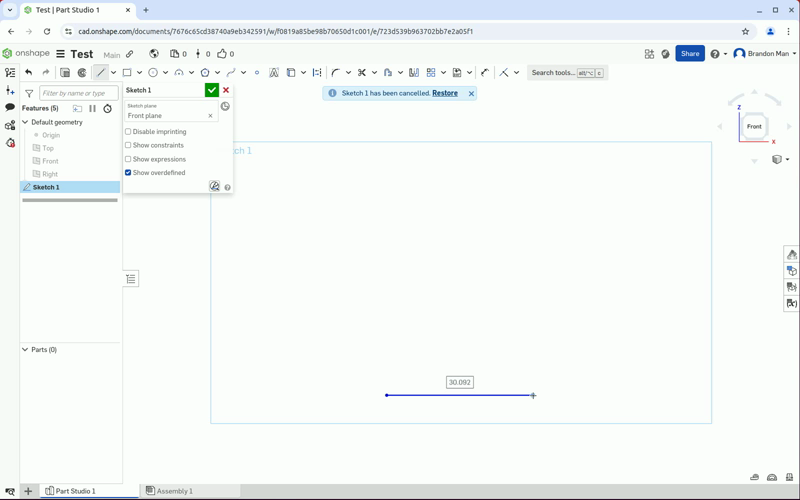
mouse_move(533, 171)
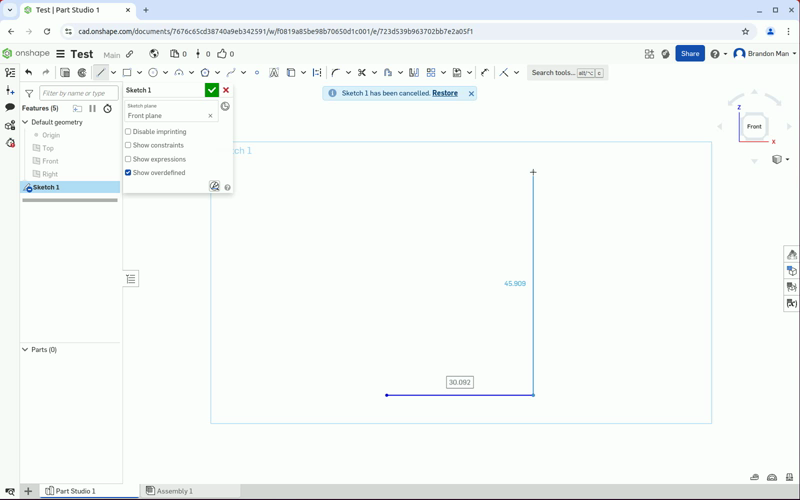
click(533, 171)
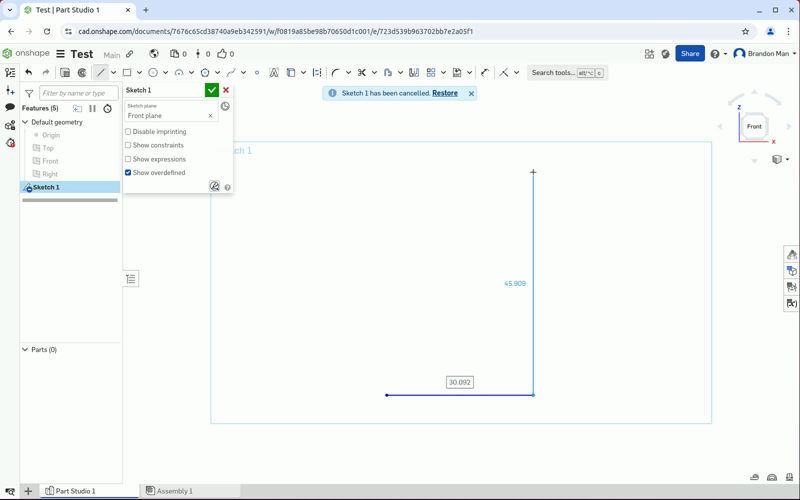
key_up(shift)
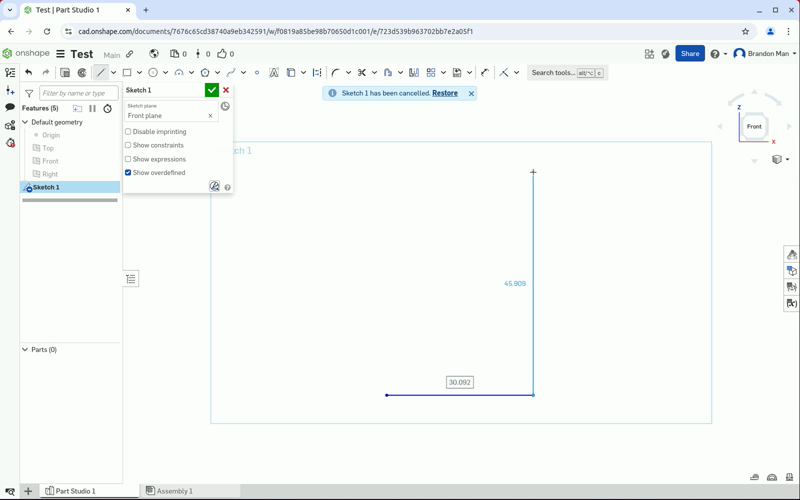
key_down(shift)
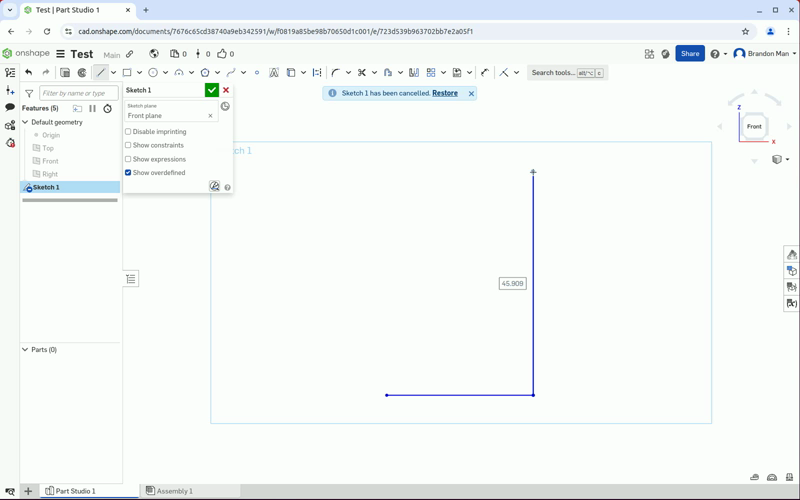
mouse_move(386, 171)
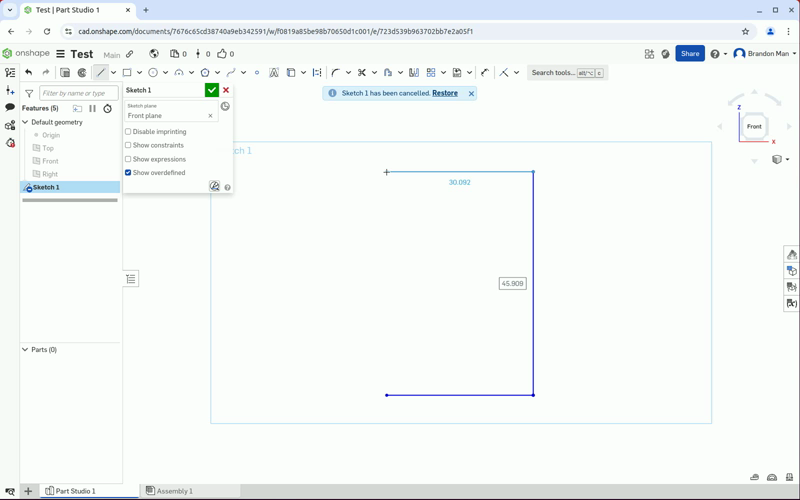
click(386, 171)
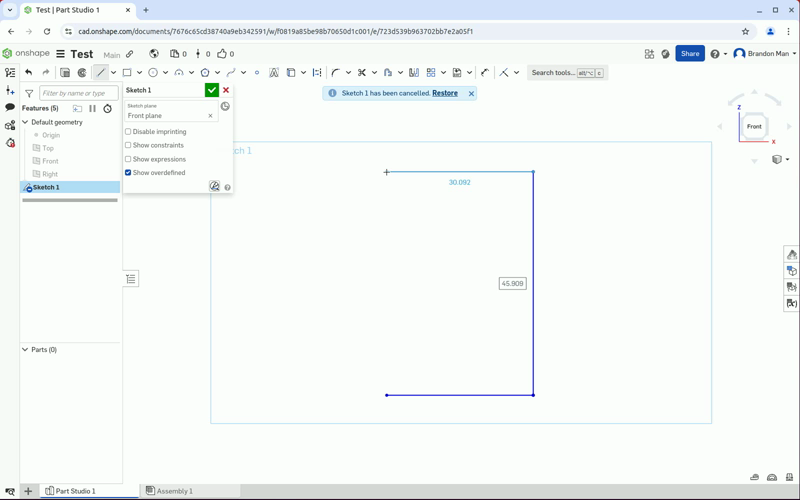
key_up(shift)
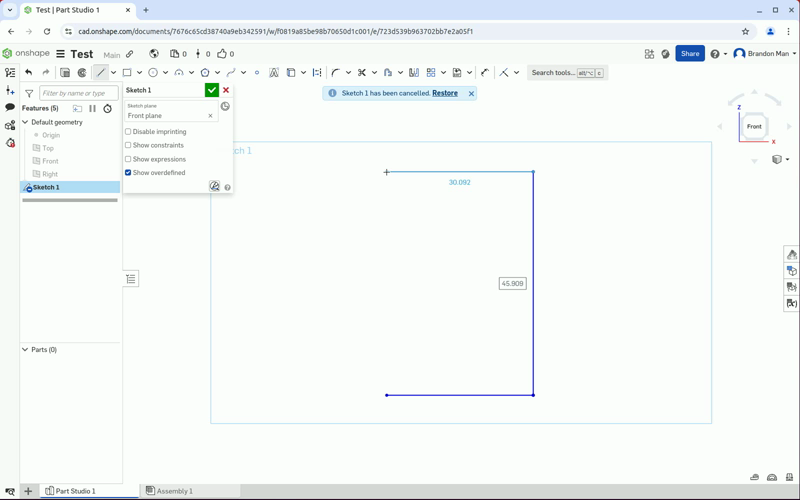
key_down(shift)
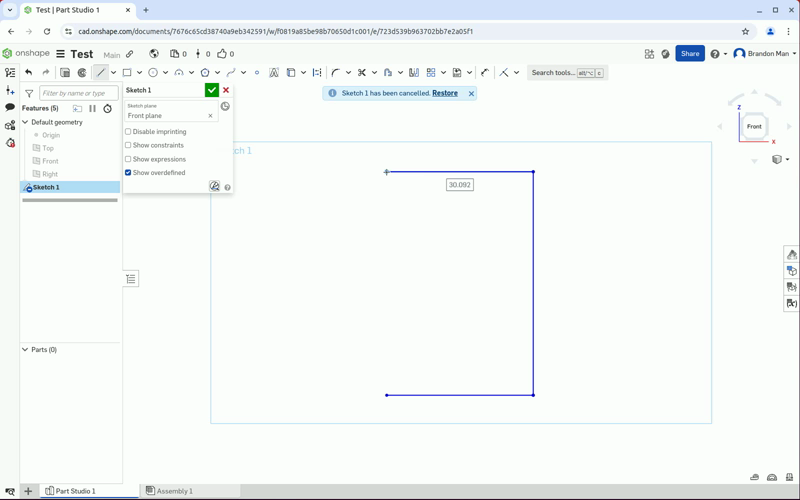
mouse_move(386, 395)
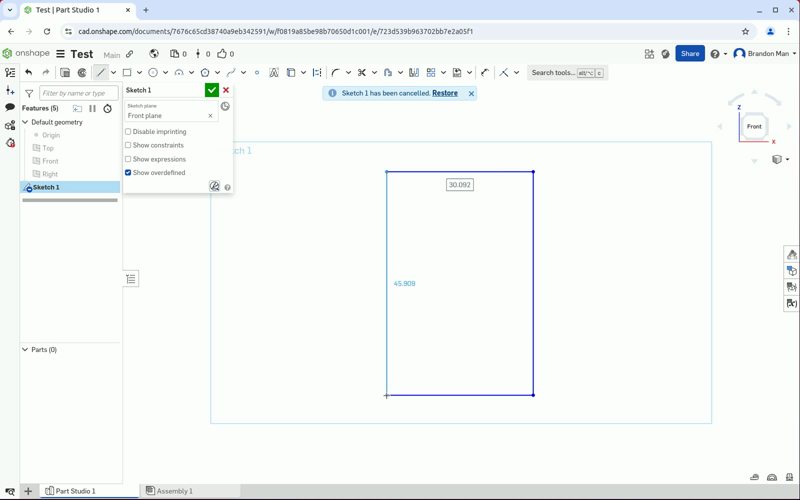
key_up(shift)
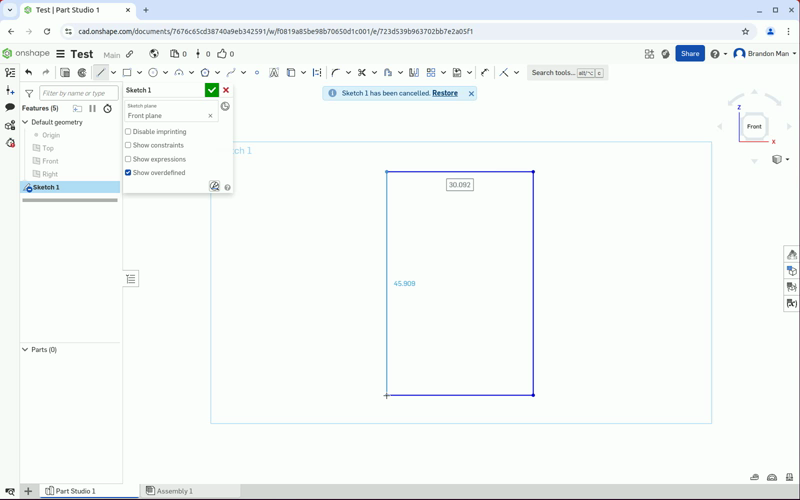
click(386, 395)
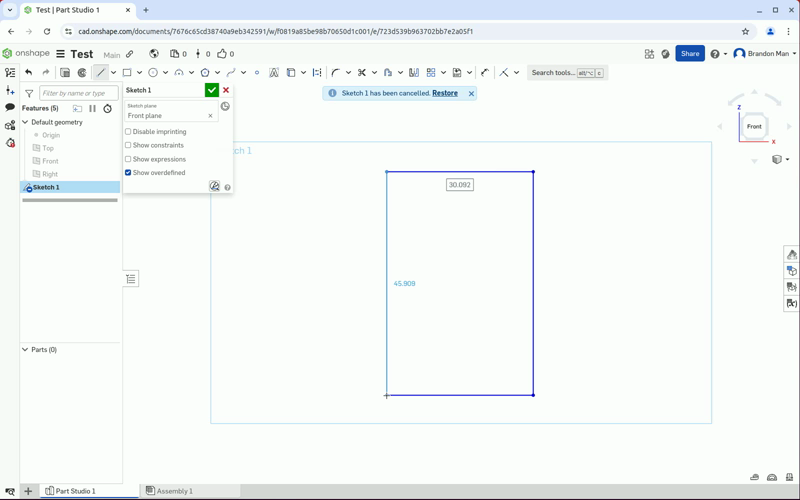
key(esc)
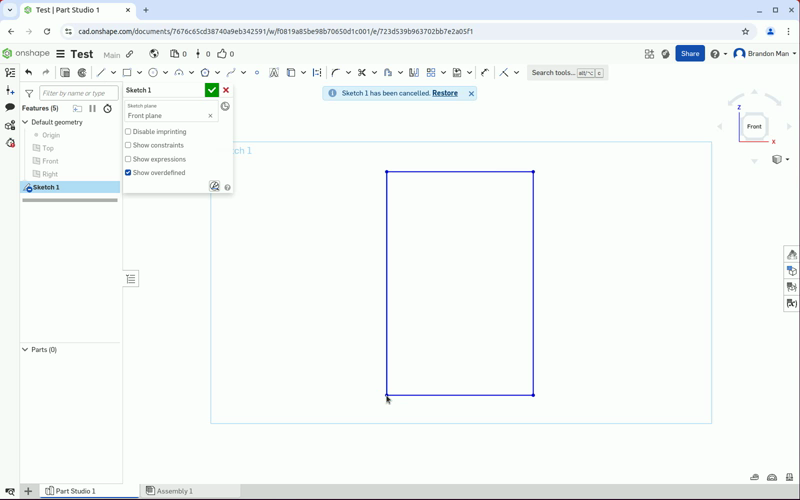
mouse_move(445, 246)
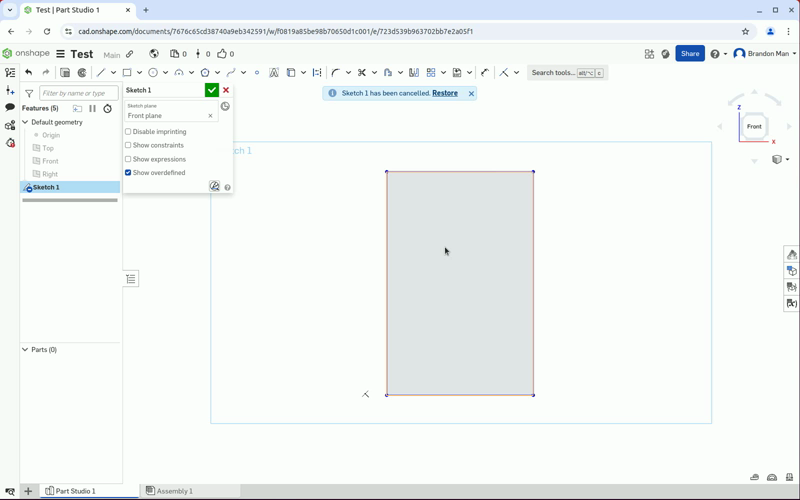
click(445, 246)
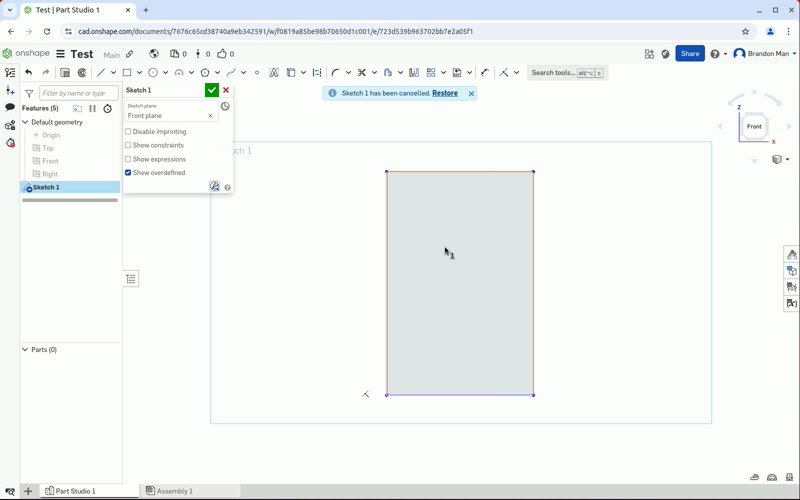
mouse_move(73, 352)
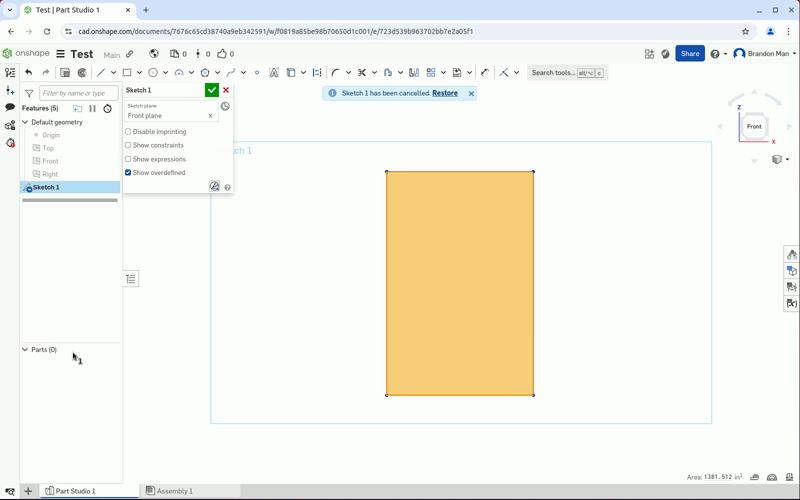
key(shift+y)
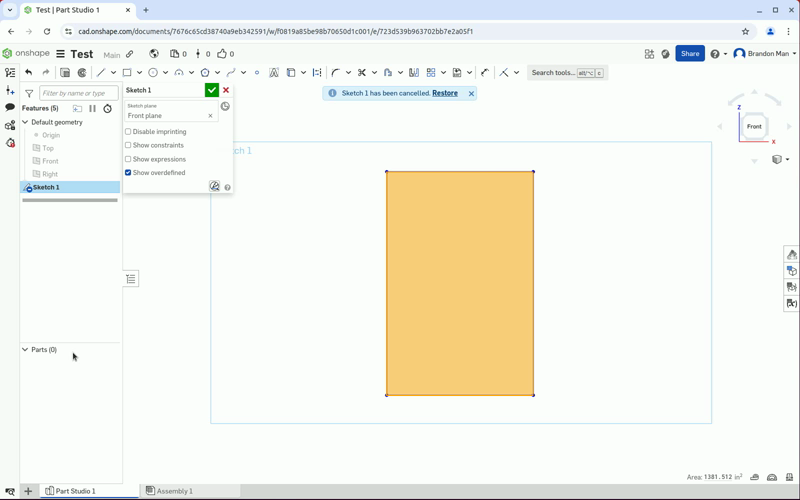
key(shift+e)
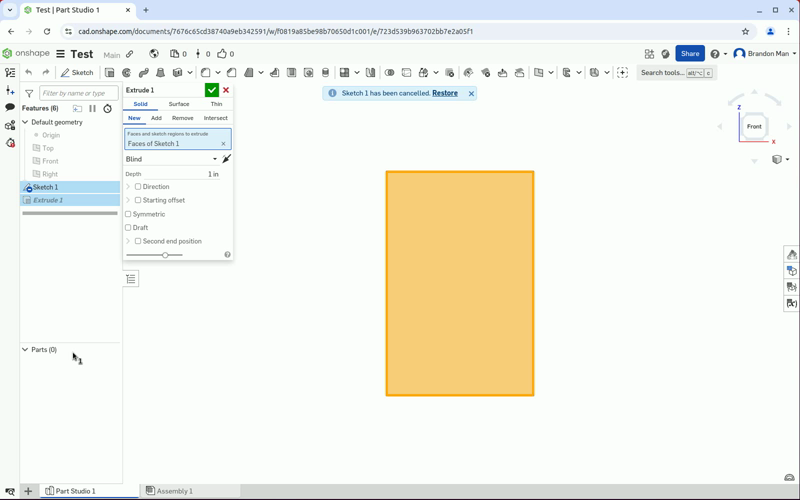
mouse_move(143, 106)
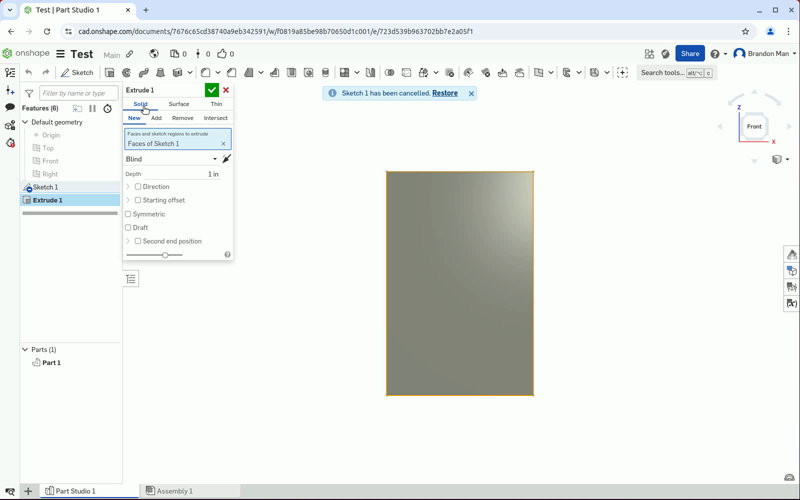
click(143, 106)
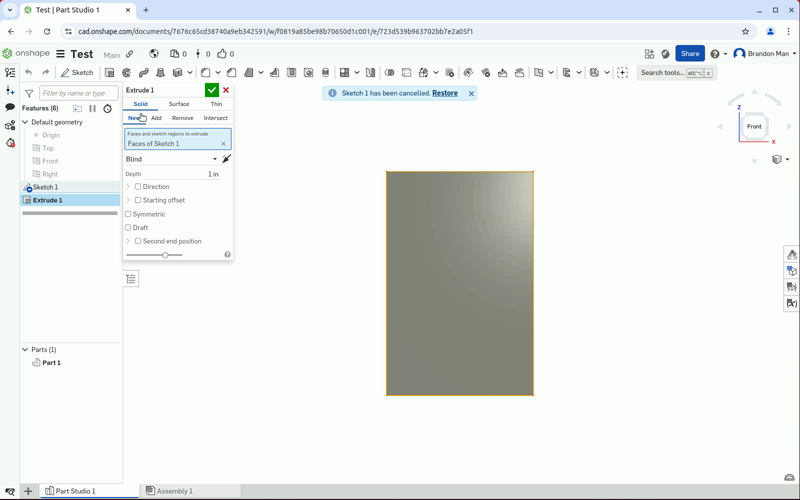
mouse_move(137, 120)
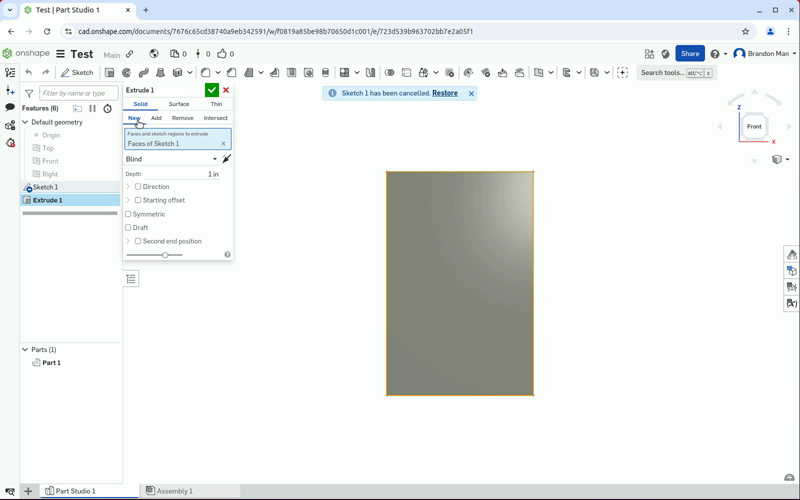
click(137, 120)
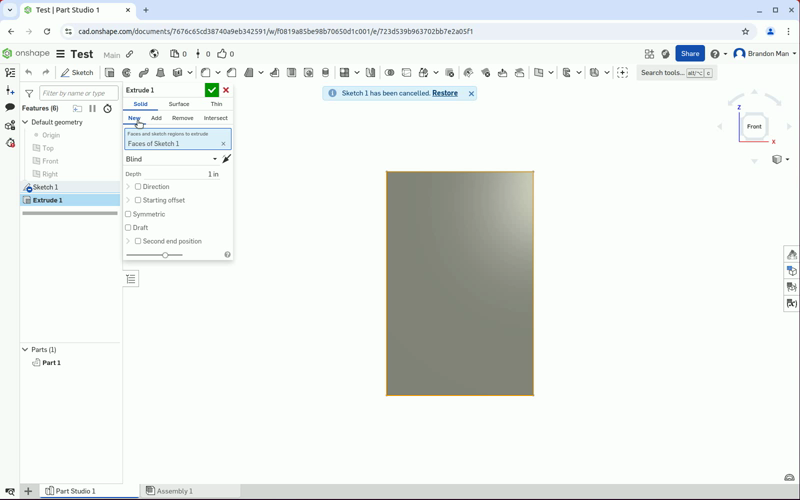
key(tab, 4)
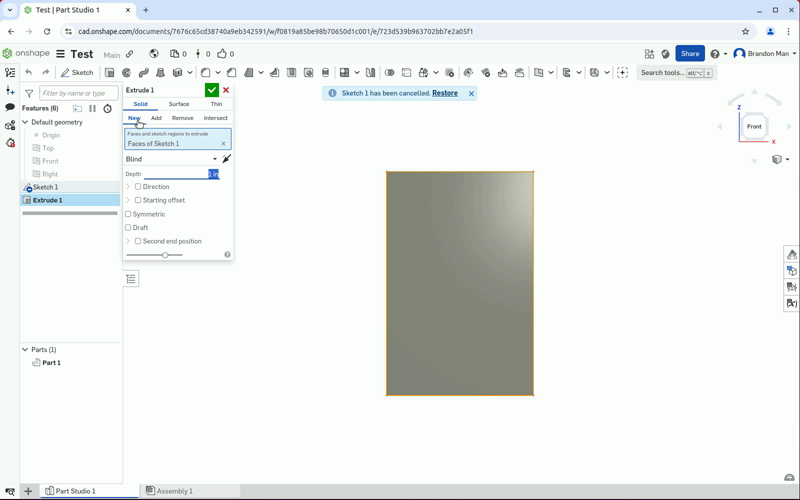
text(-0.241)
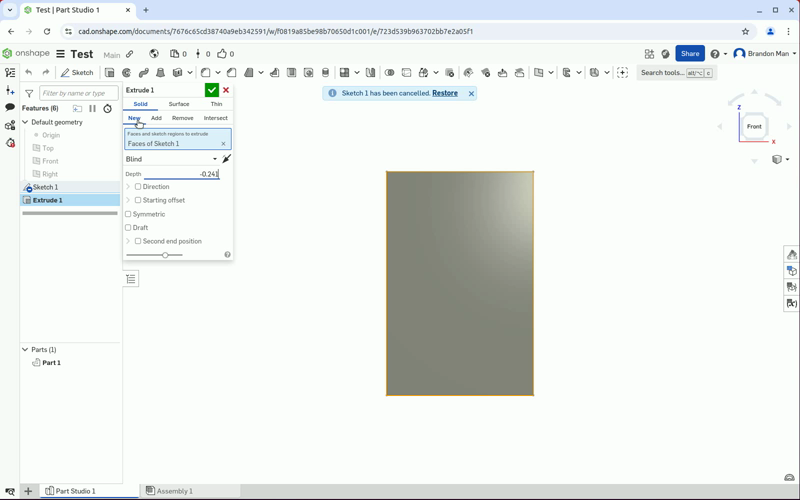
key(enter)
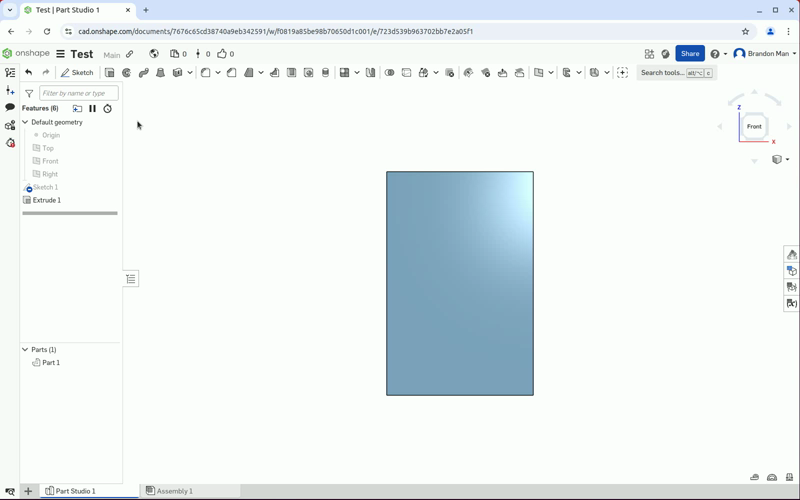
key(shift+h)
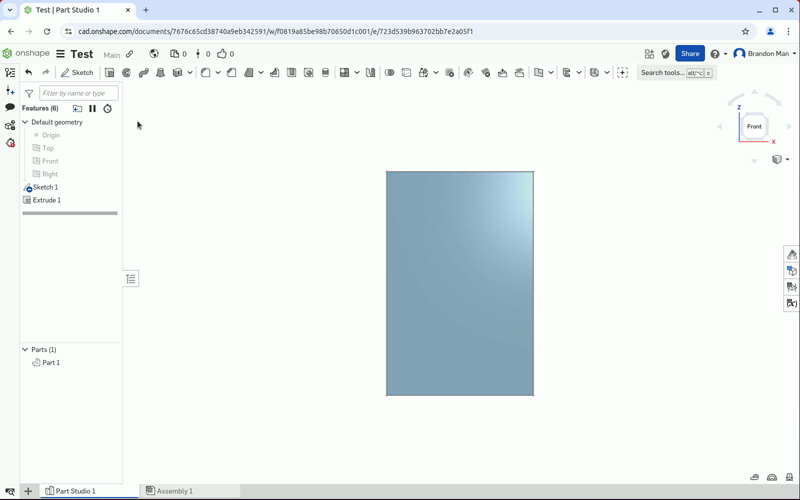
key(shift+h)
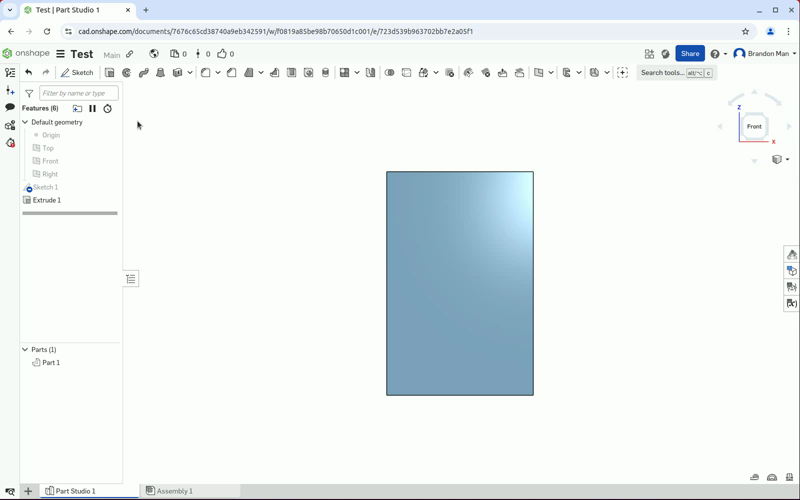
mouse_move(73, 189)
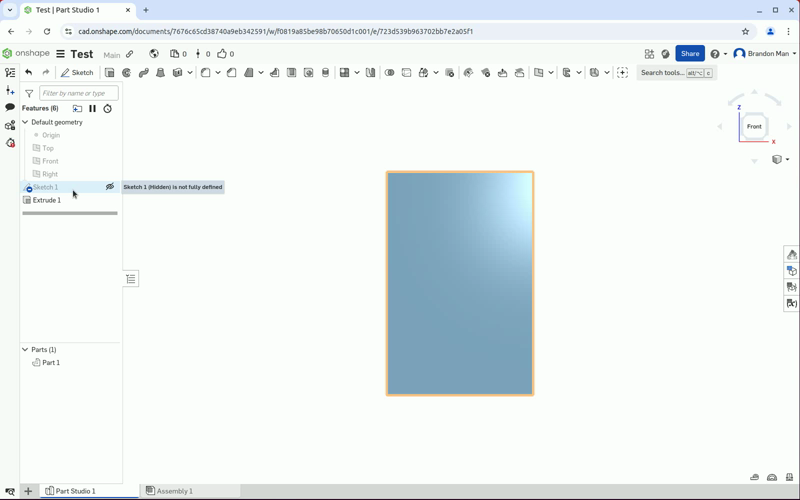
click(73, 189)
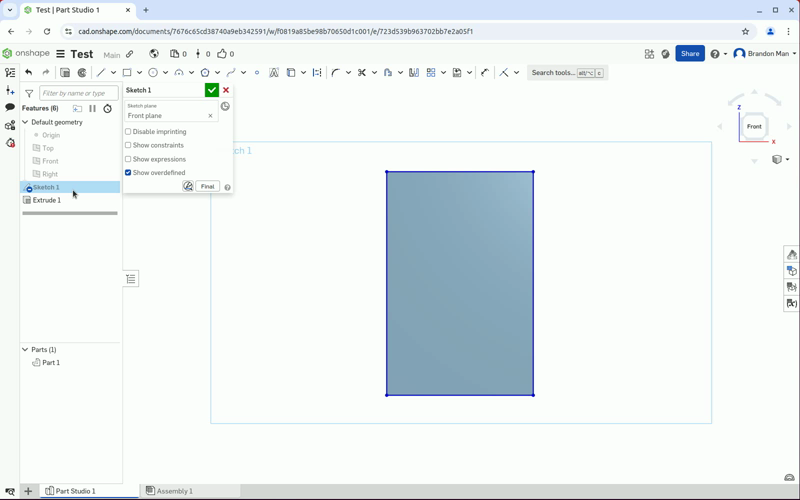
mouse_move(229, 92)
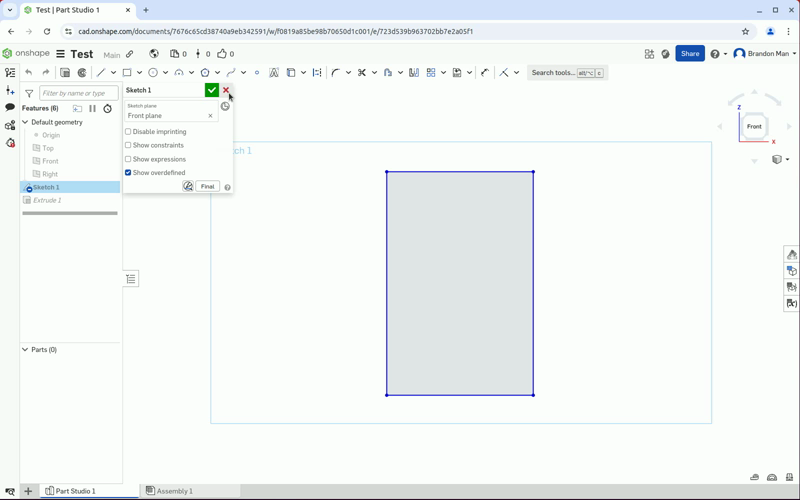
click(229, 92)
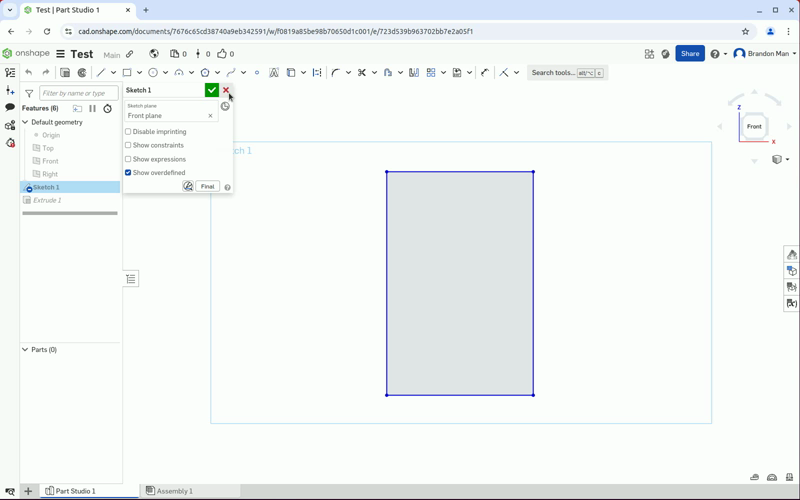
key(shift+s)
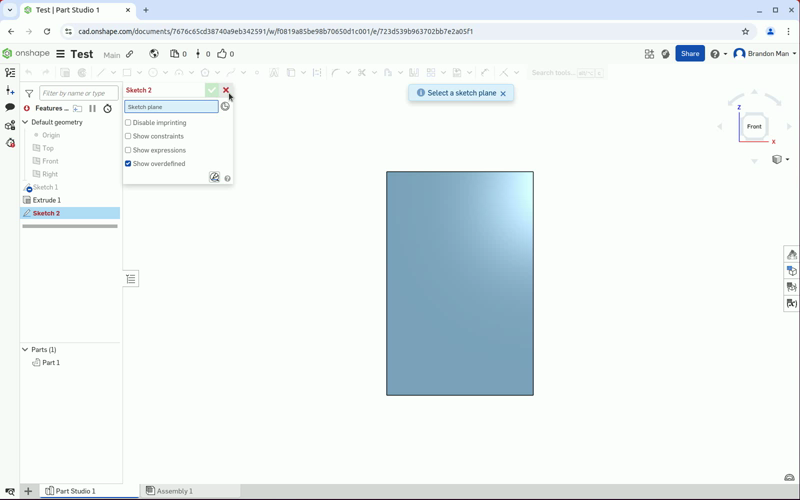
mouse_move(73, 163)
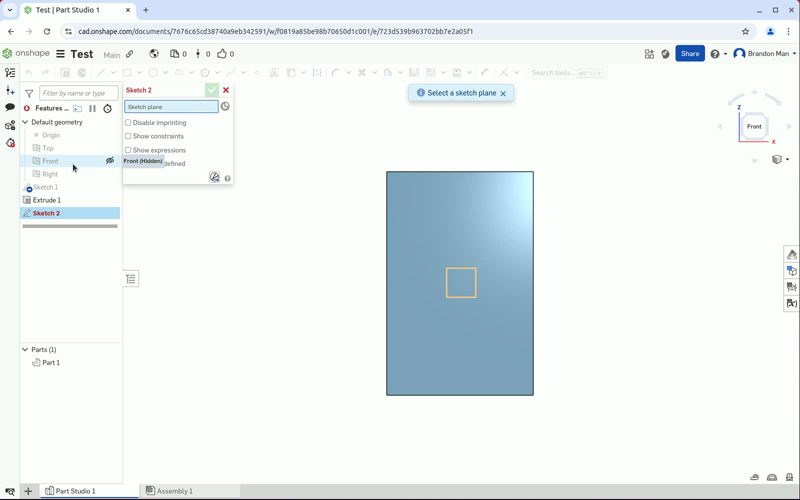
click(73, 163)
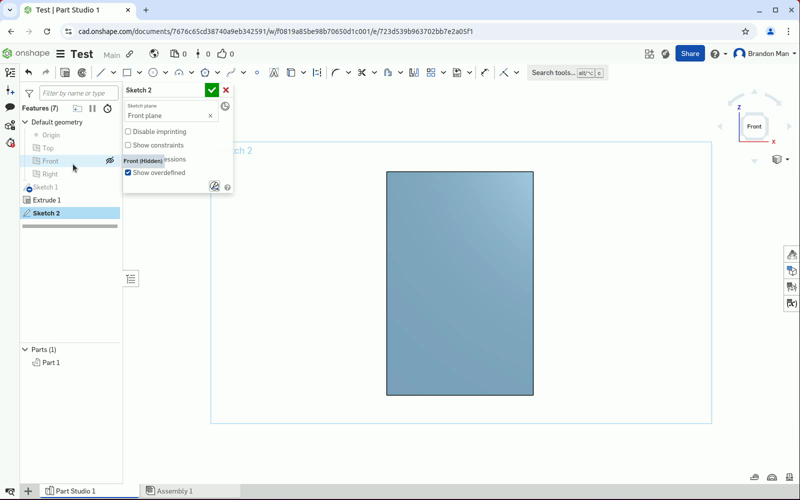
mouse_move(73, 352)
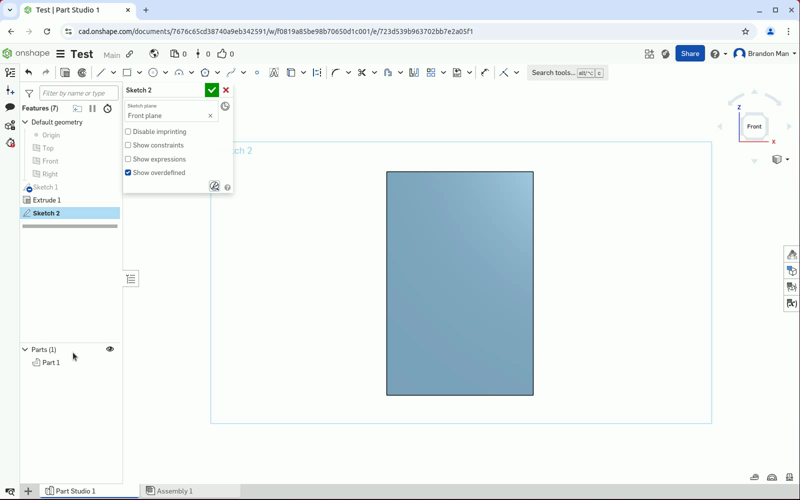
key(y)
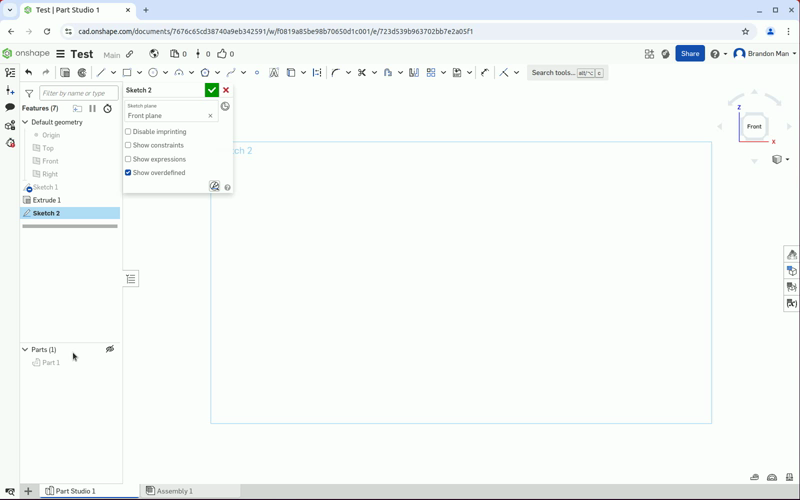
key(l)
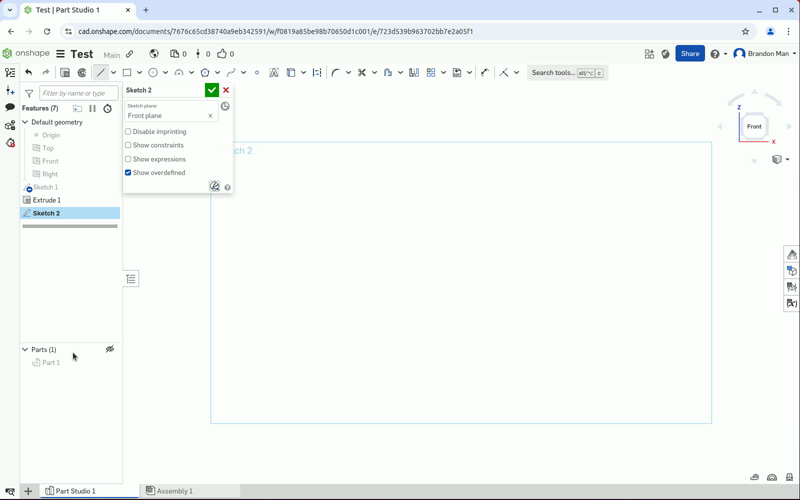
key_down(shift)
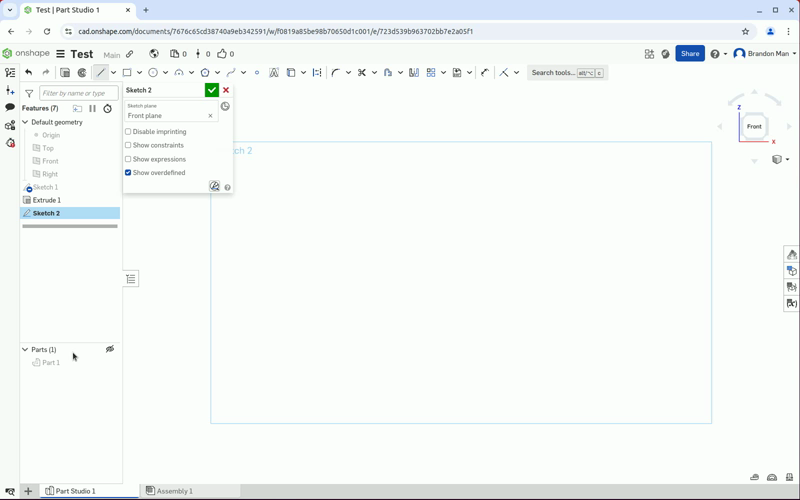
mouse_move(456, 394)
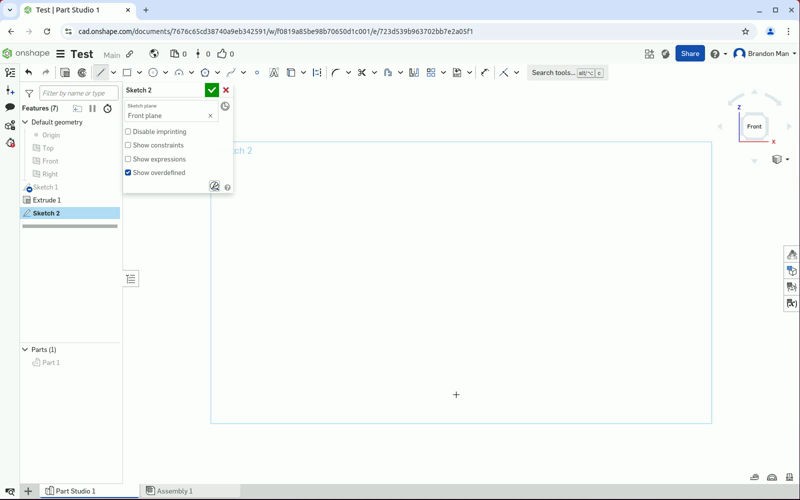
click(456, 394)
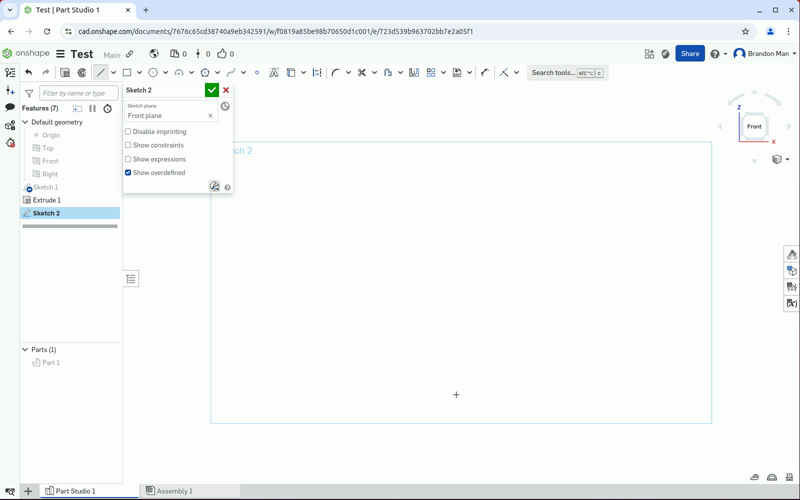
key_up(shift)
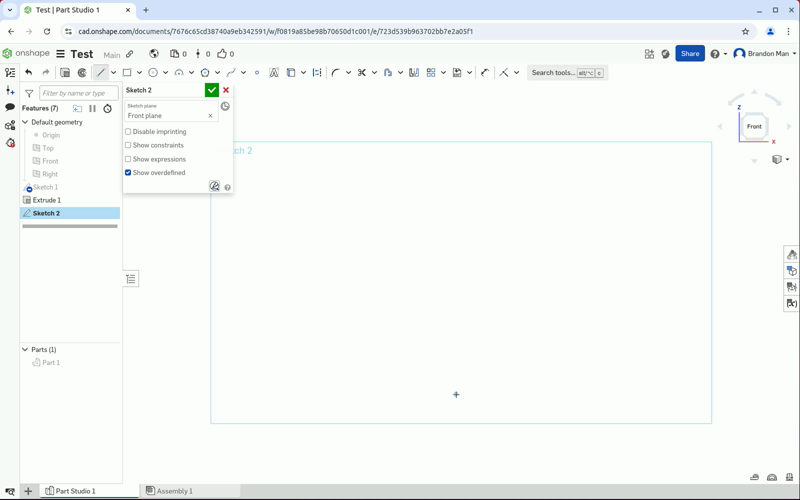
key_down(shift)
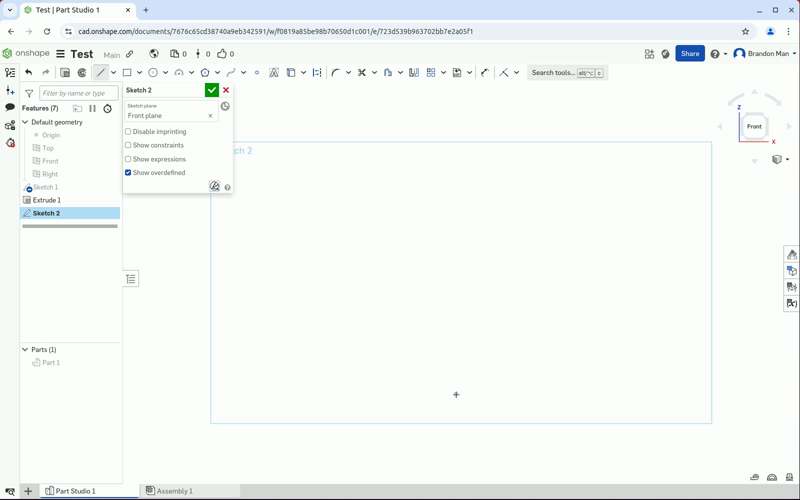
mouse_move(486, 394)
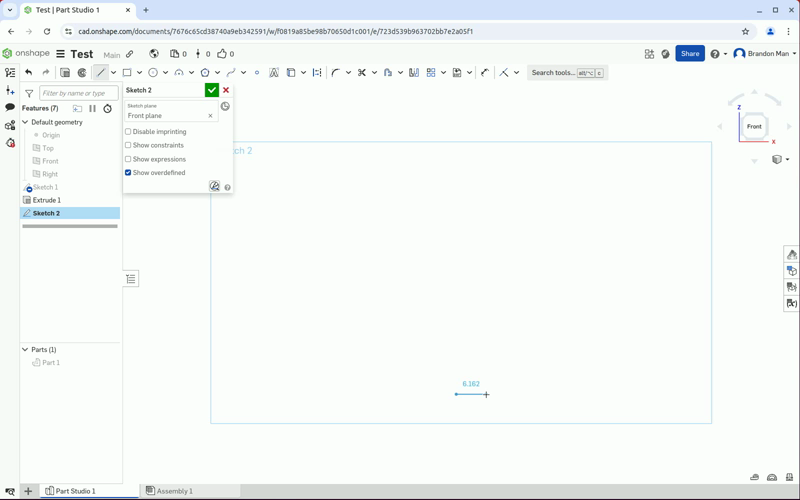
mouse_move(465, 394)
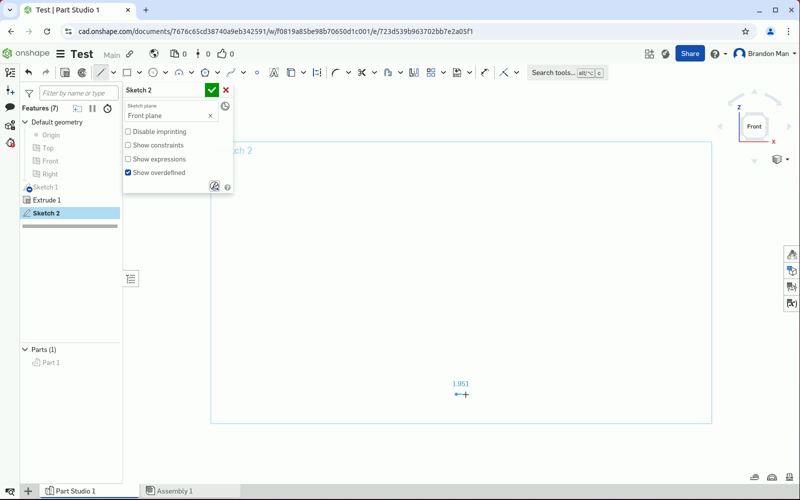
click(465, 394)
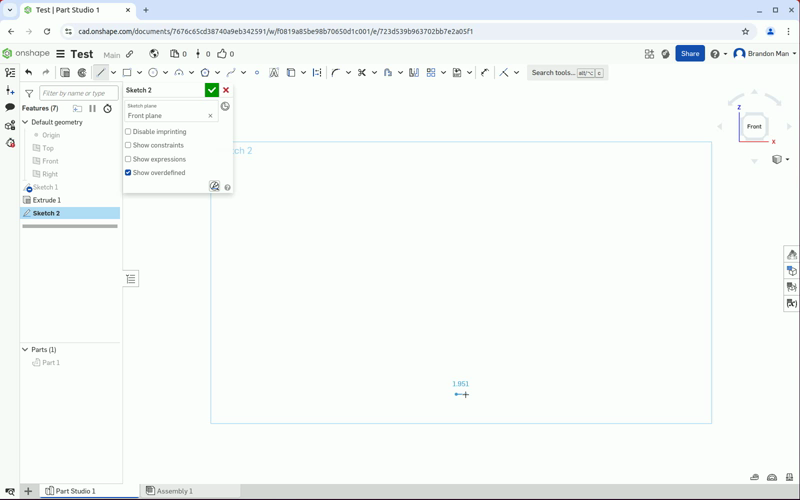
key_up(shift)
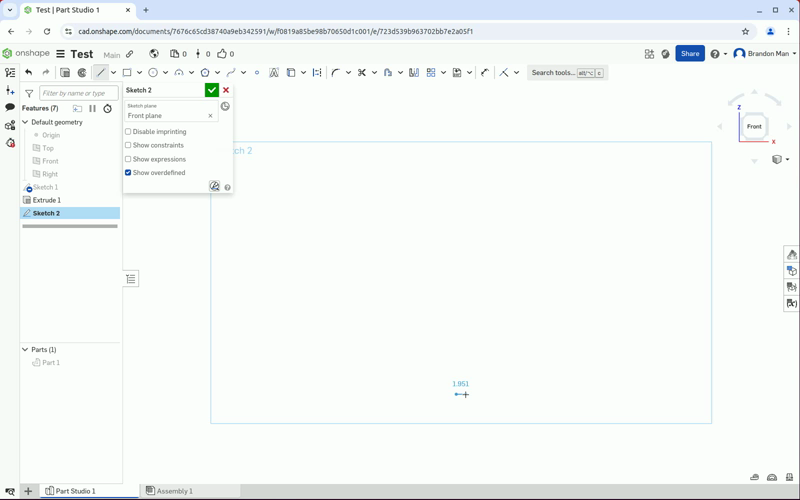
key_down(shift)
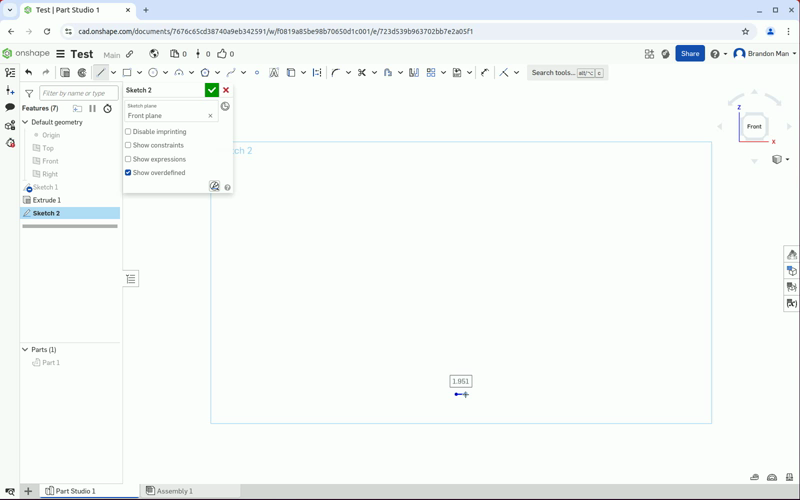
mouse_move(465, 172)
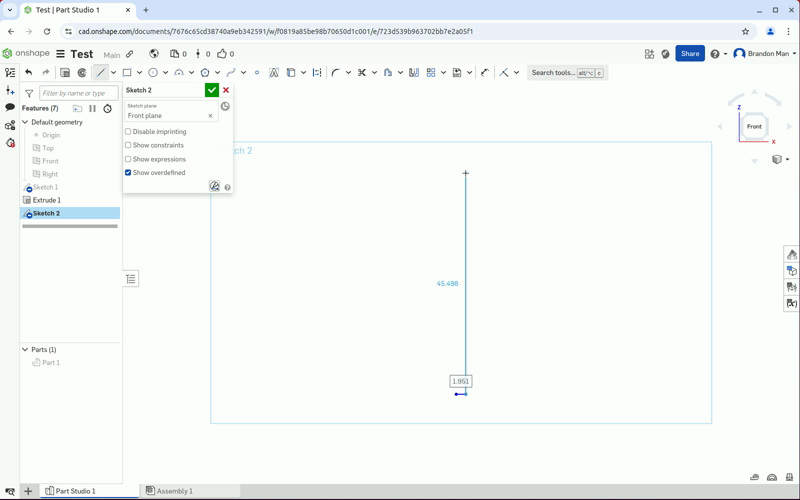
click(465, 172)
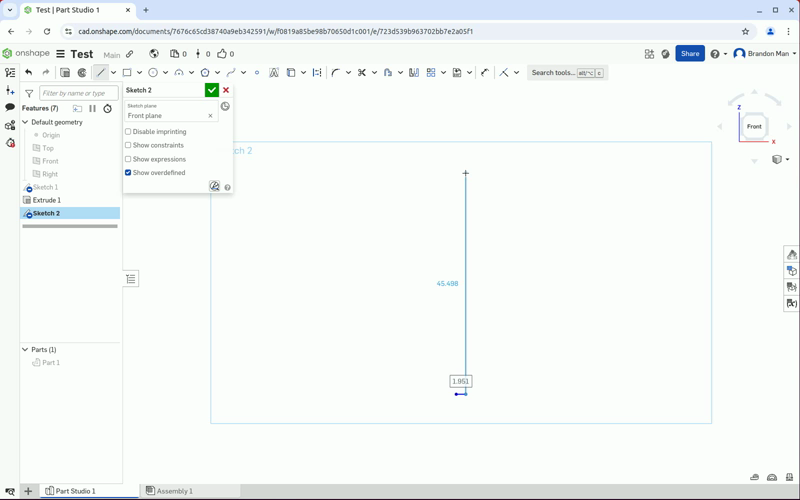
key_up(shift)
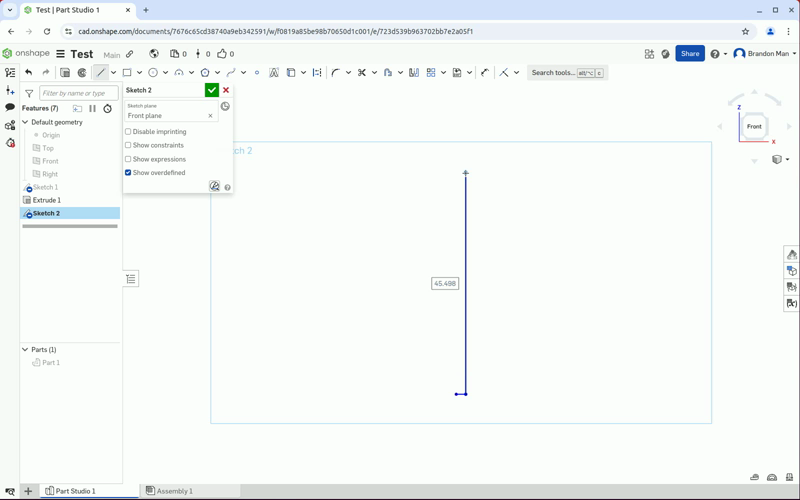
key_down(shift)
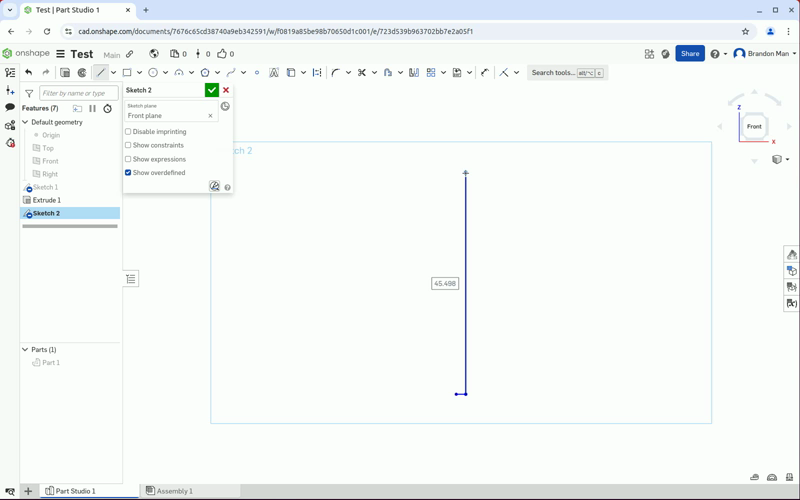
mouse_move(495, 172)
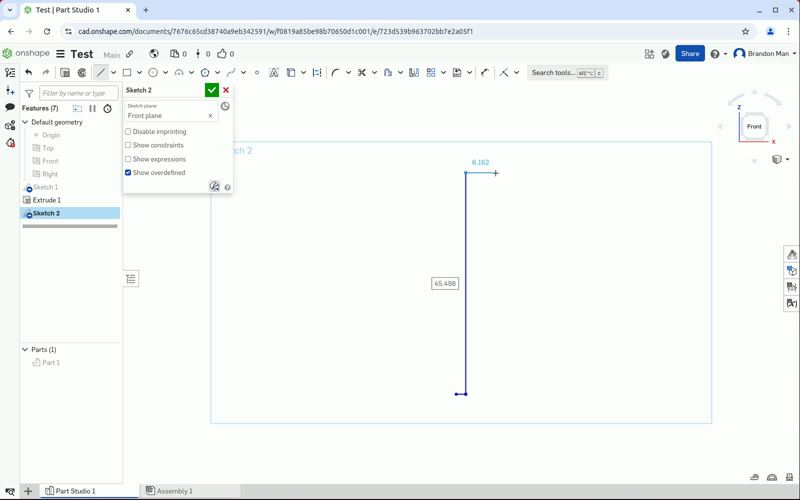
mouse_move(456, 172)
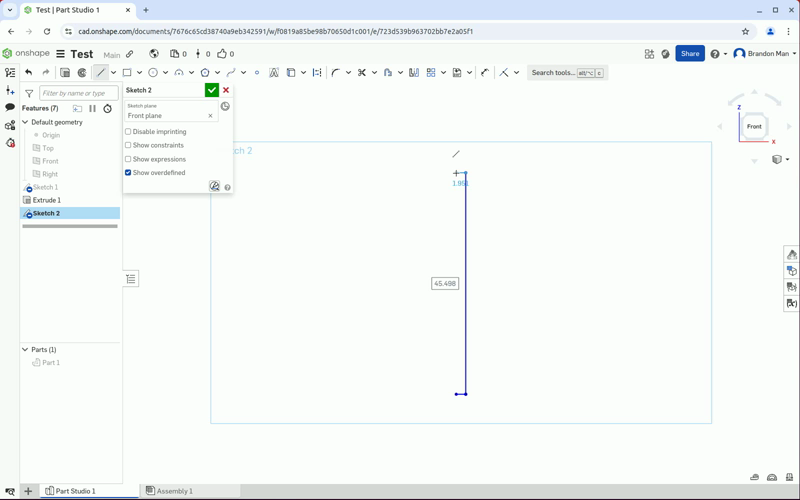
click(456, 172)
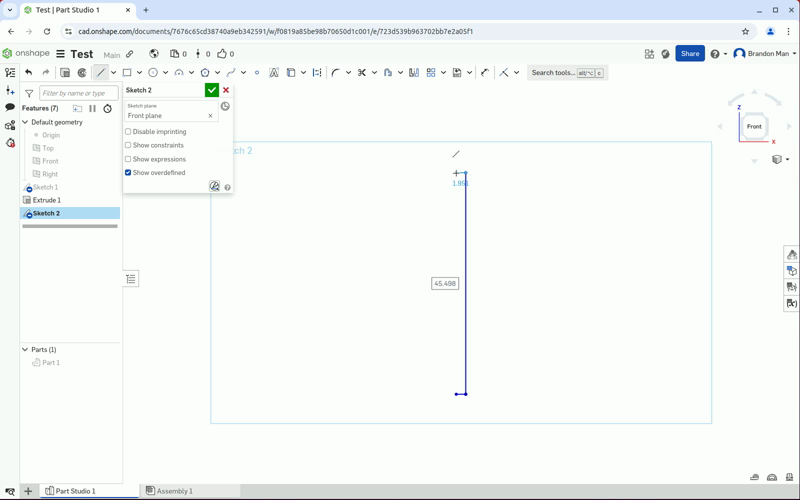
key_up(shift)
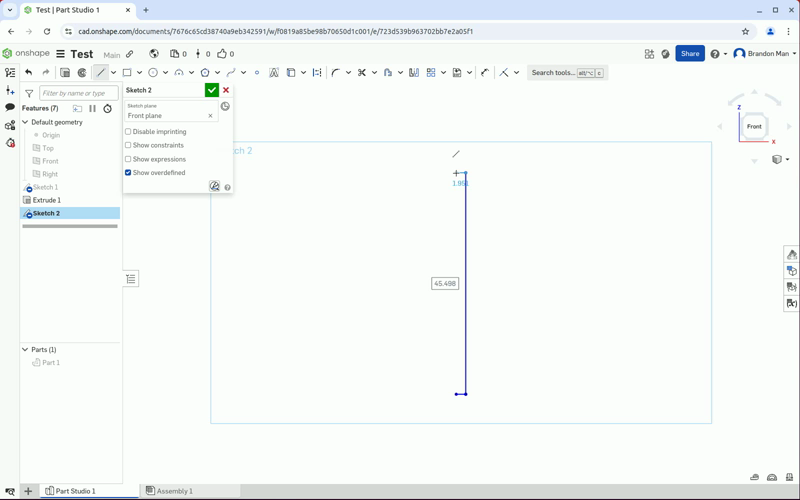
key_down(shift)
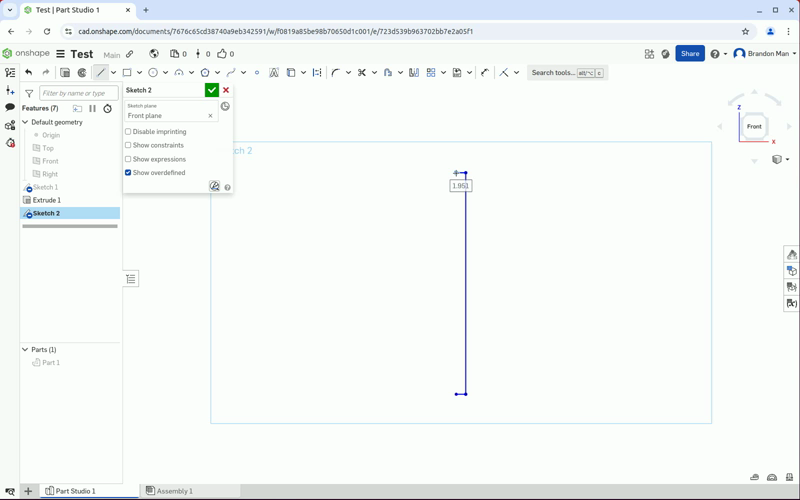
mouse_move(456, 394)
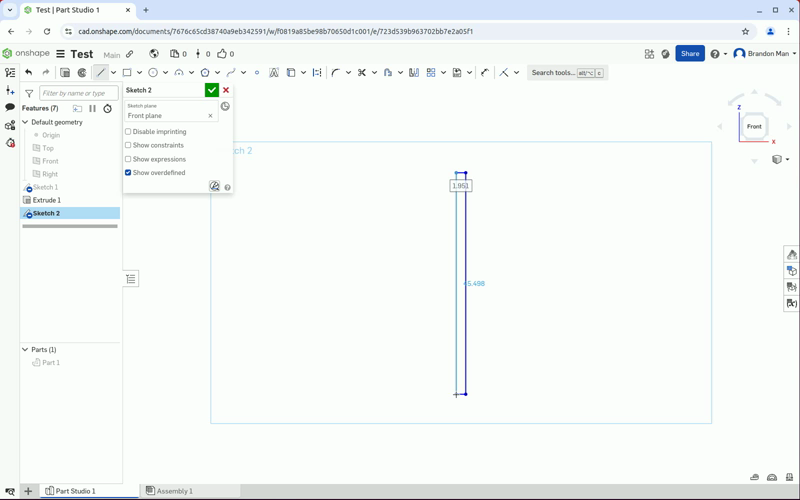
key_up(shift)
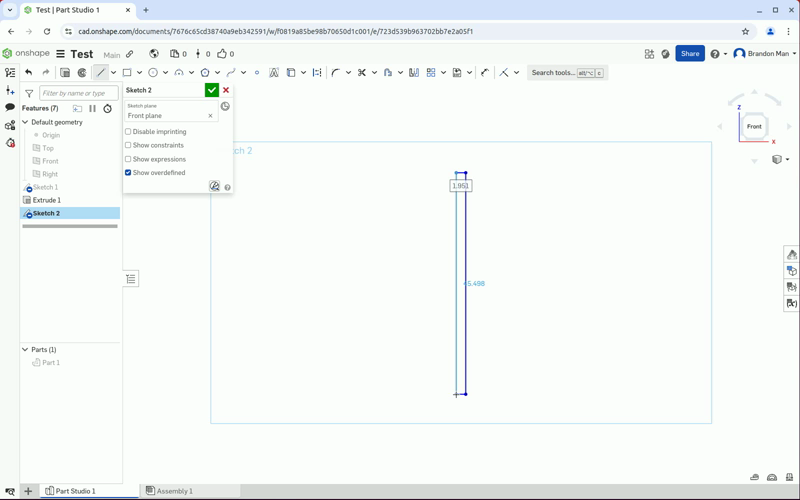
click(456, 394)
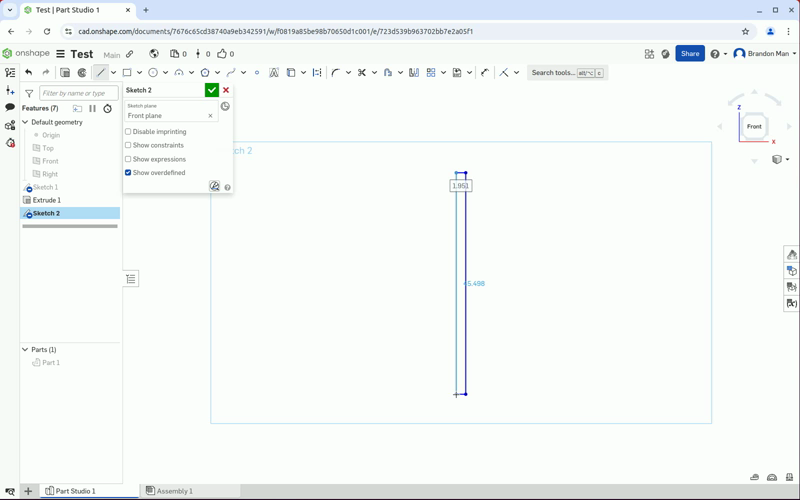
key(esc)
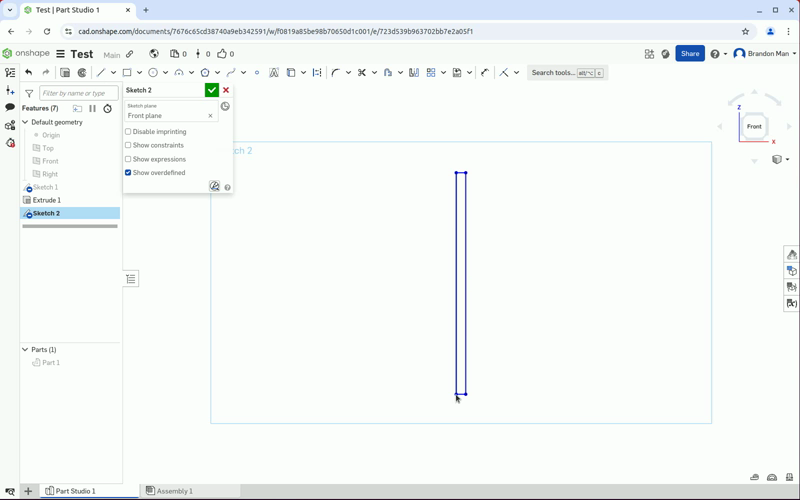
mouse_move(459, 241)
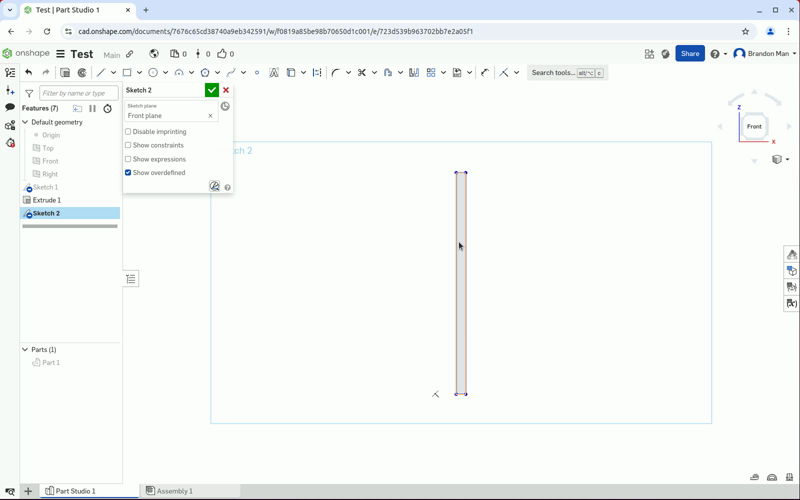
click(459, 241)
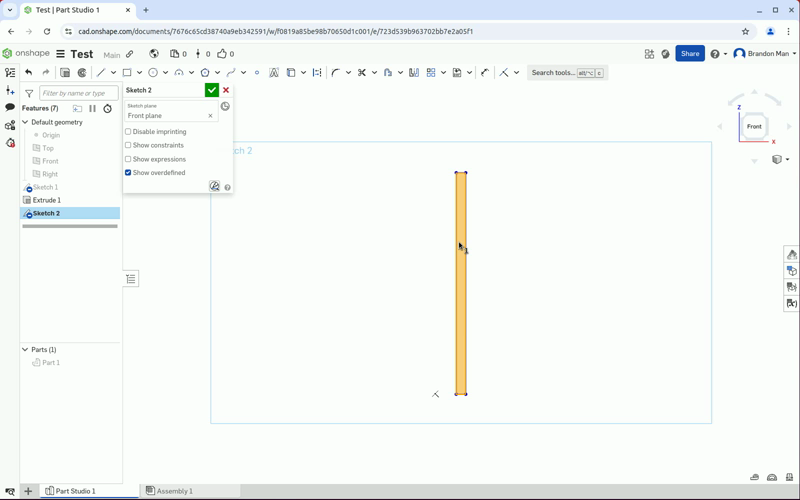
mouse_move(73, 352)
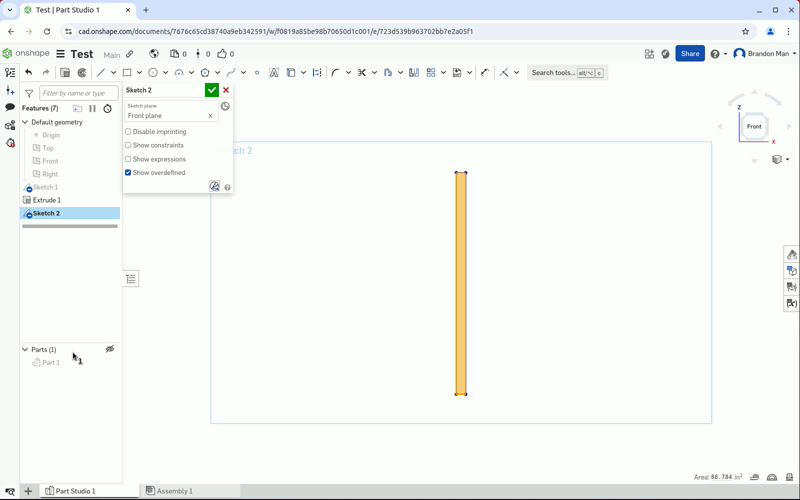
key(shift+y)
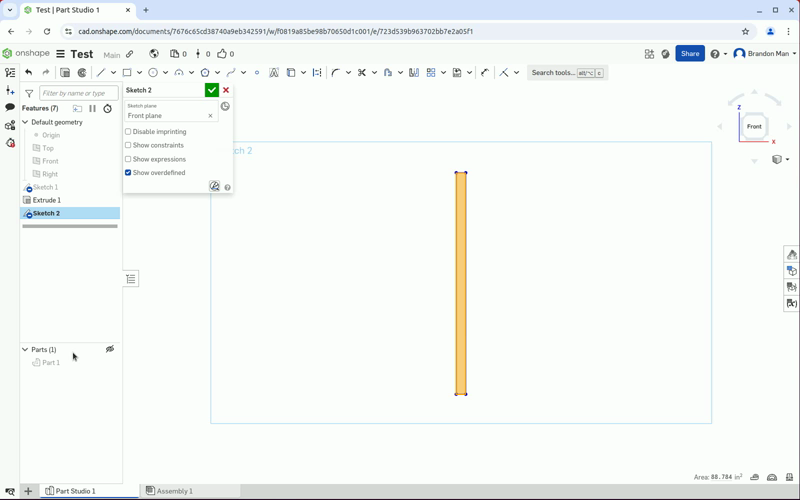
key(shift+e)
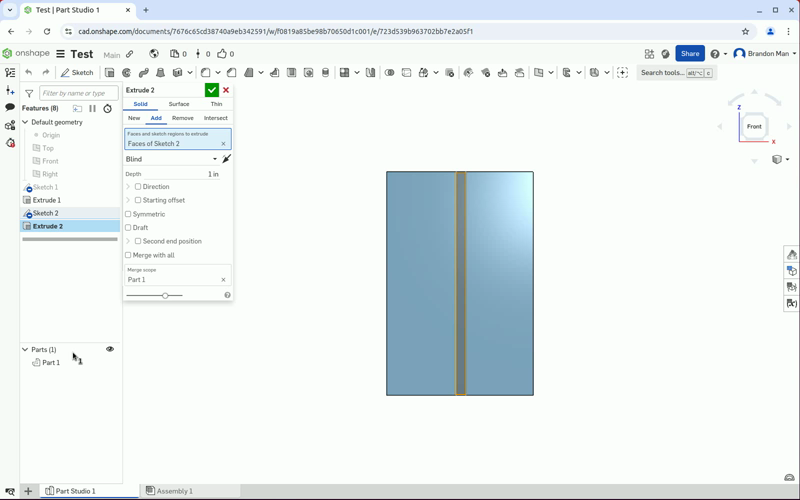
mouse_move(143, 106)
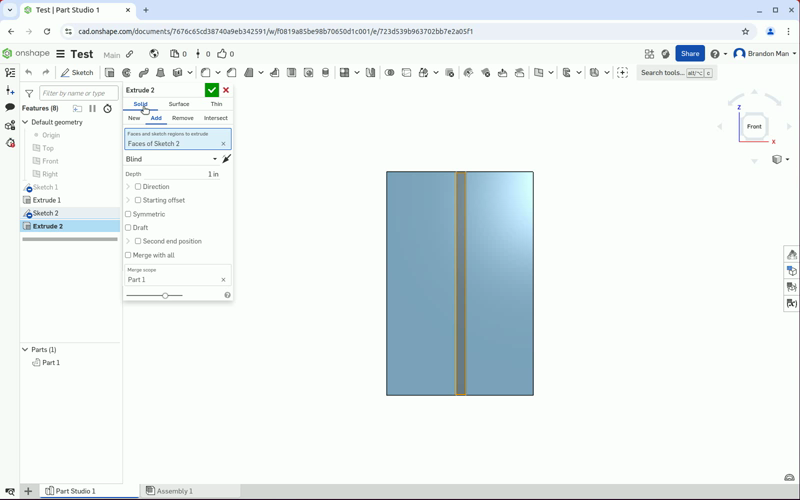
click(143, 106)
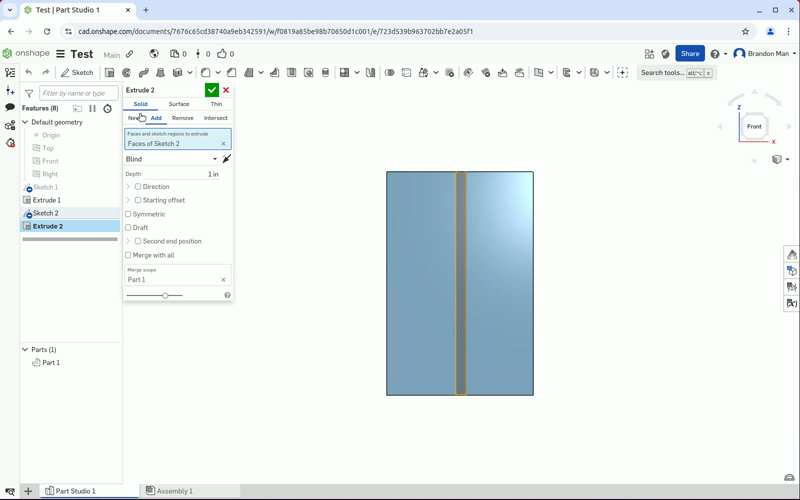
mouse_move(137, 120)
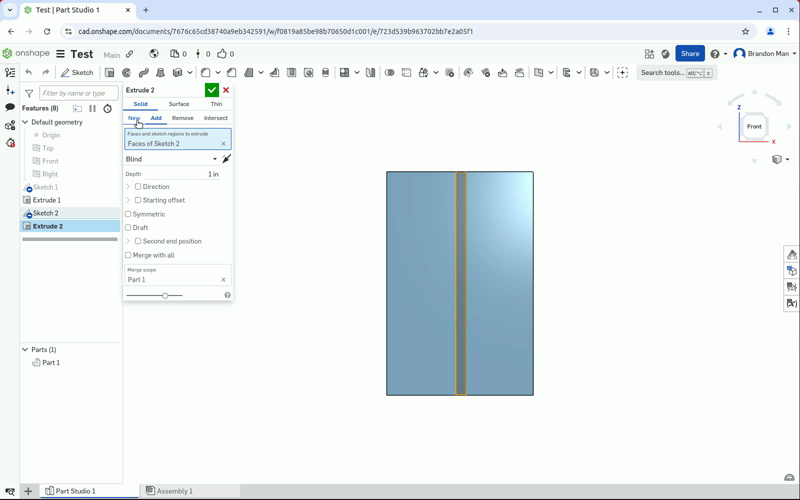
click(137, 120)
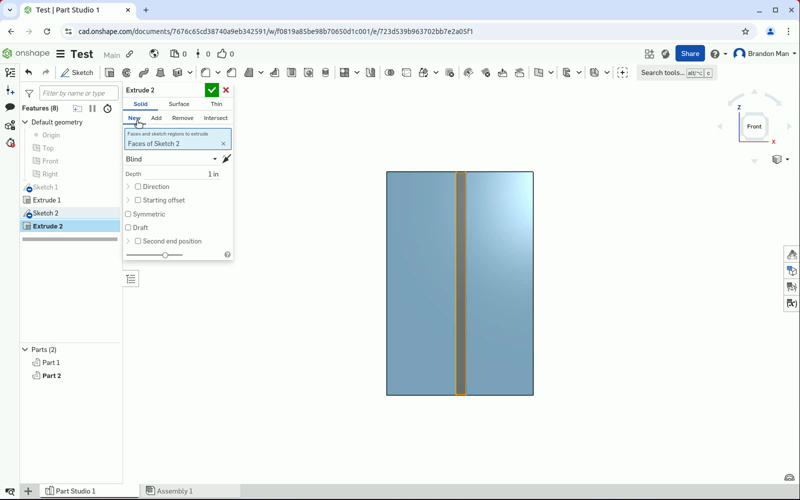
key(tab, 4)
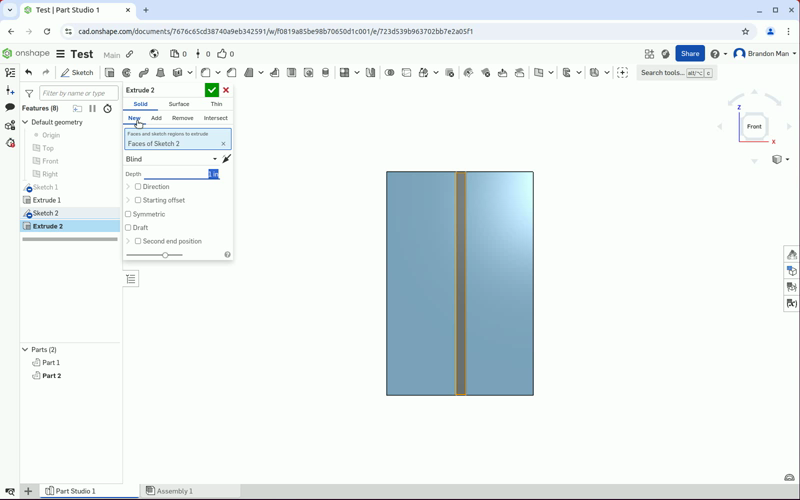
text(0.963)
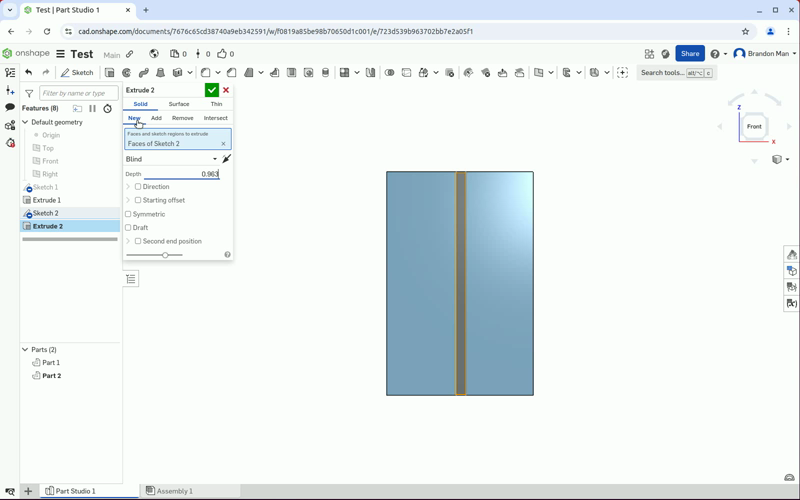
key(enter)
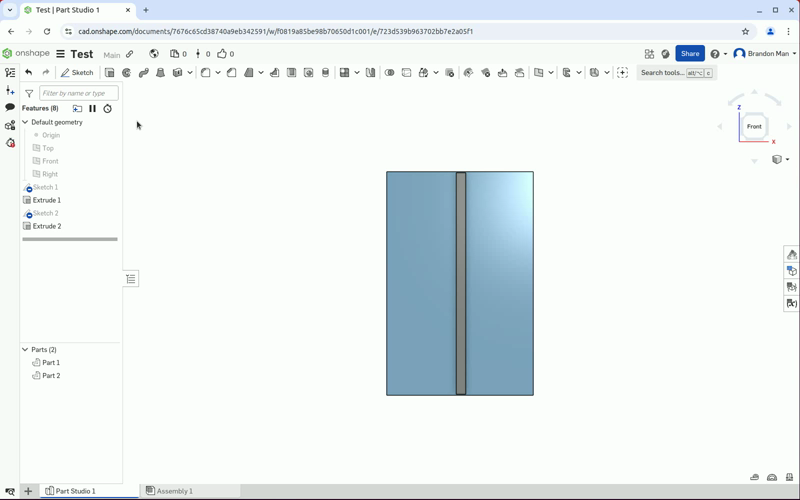
key(shift+h)
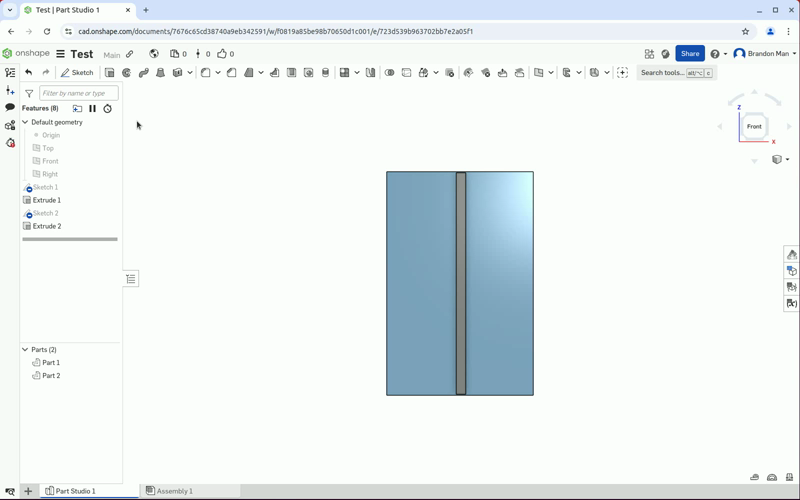
key(shift+h)
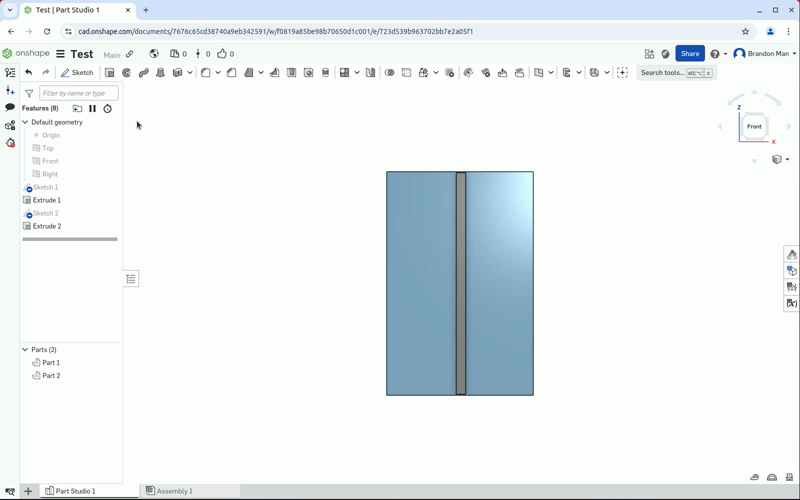
mouse_move(73, 189)
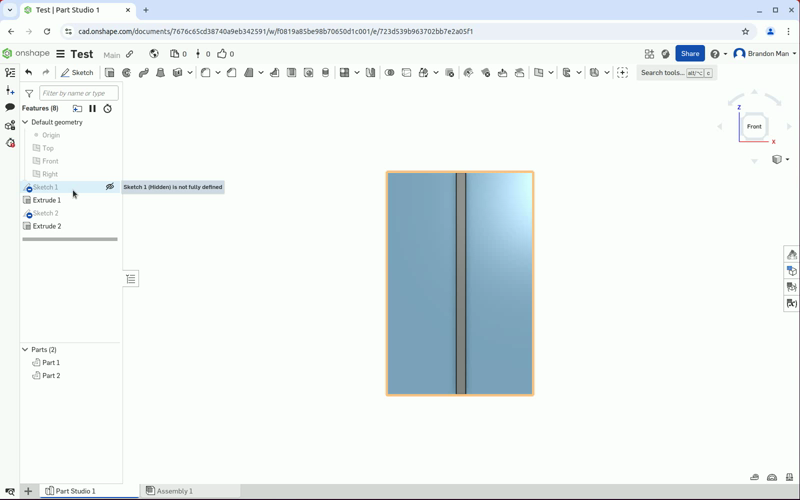
click(73, 189)
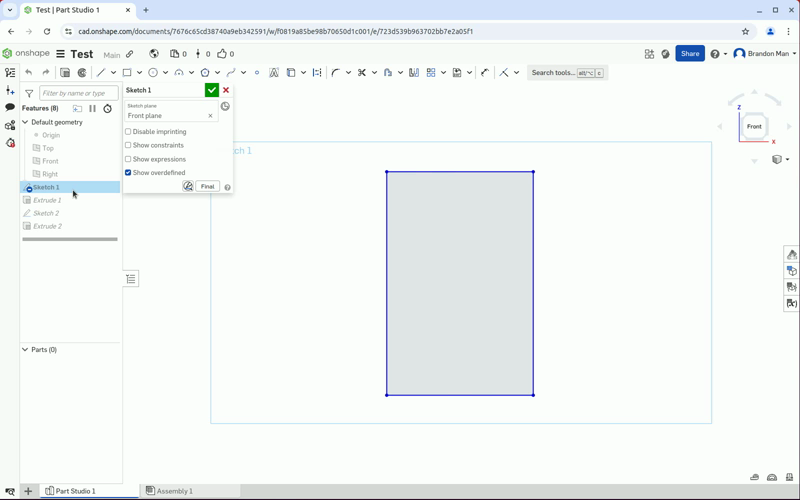
mouse_move(229, 92)
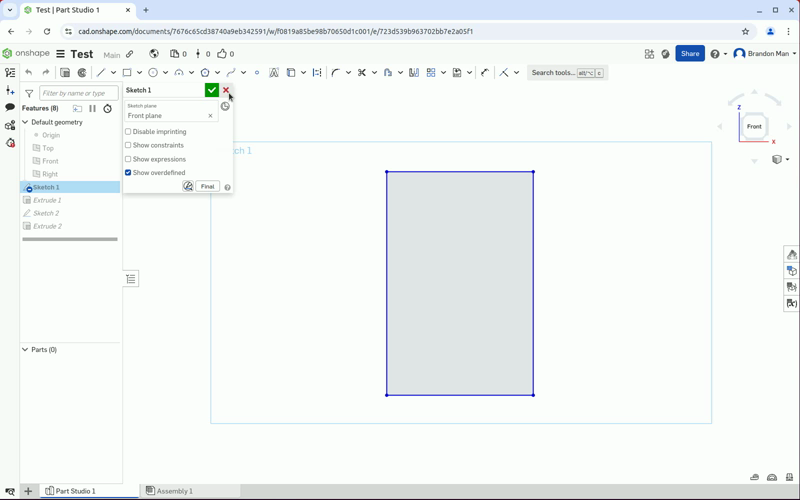
click(229, 92)
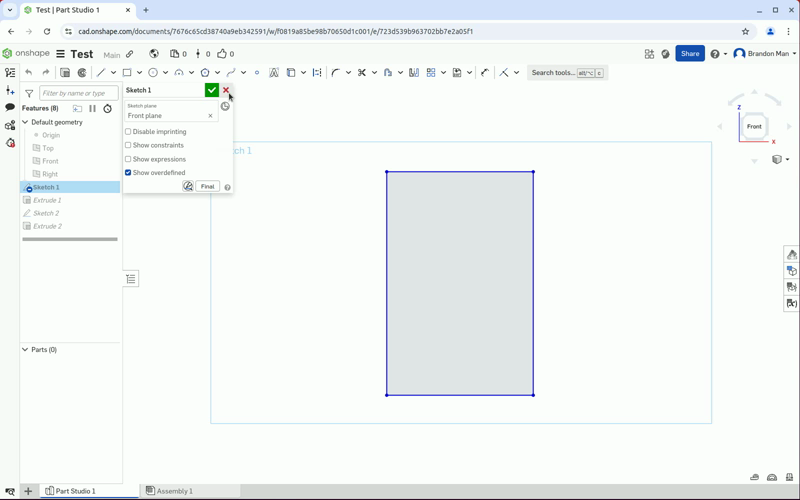
key(shift+s)
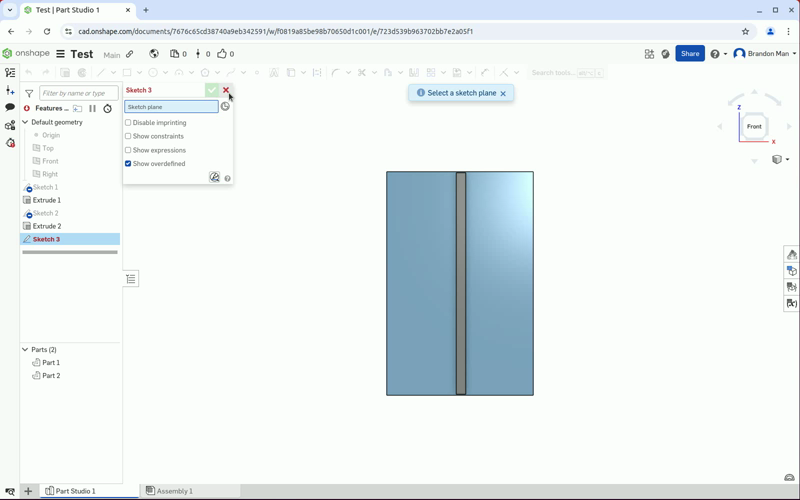
mouse_move(73, 163)
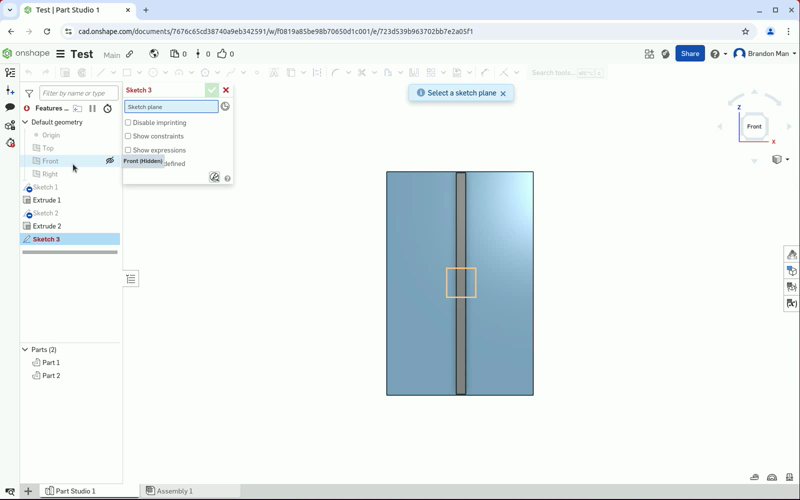
click(73, 163)
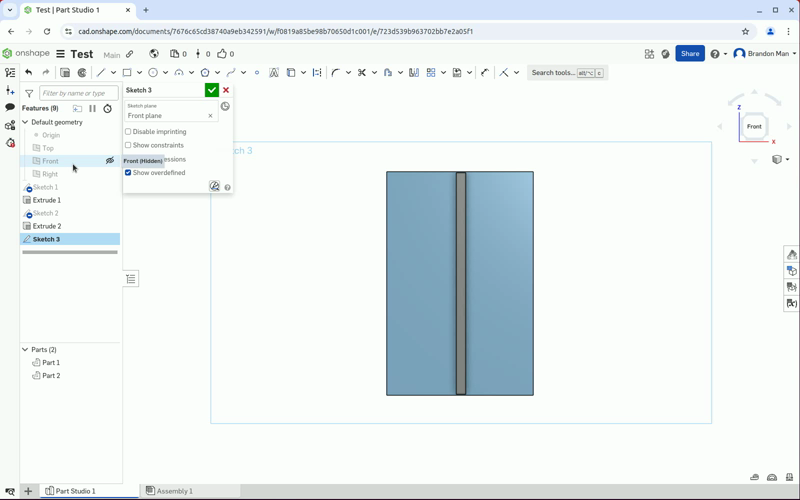
mouse_move(73, 352)
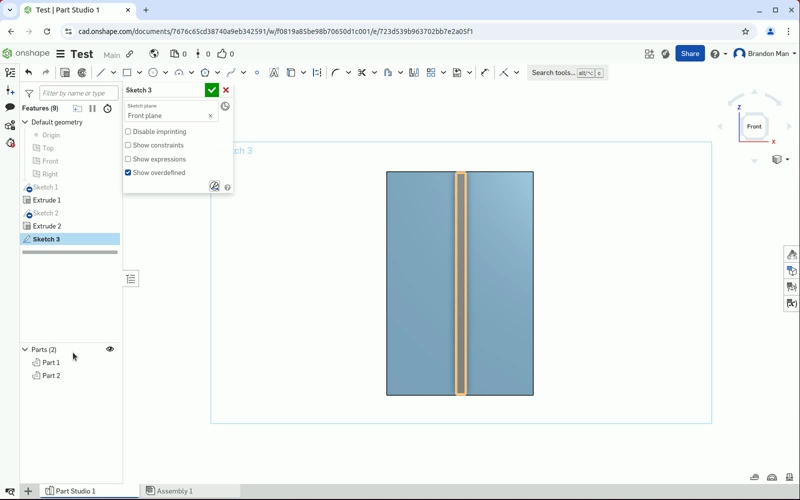
key(y)
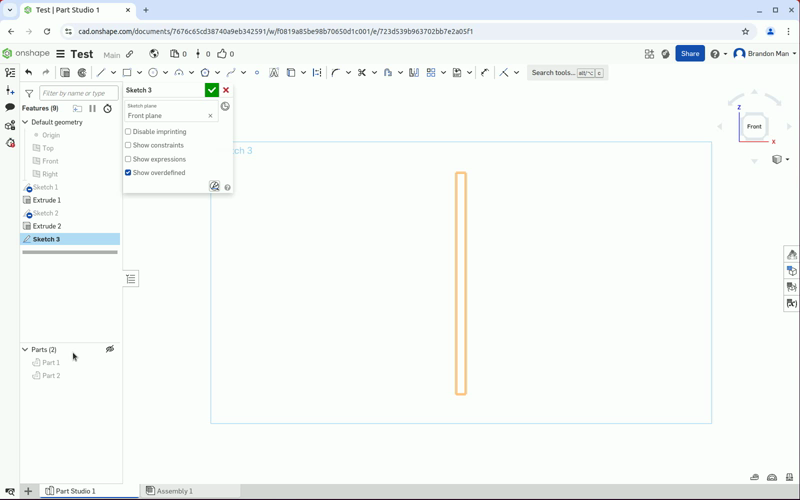
key(l)
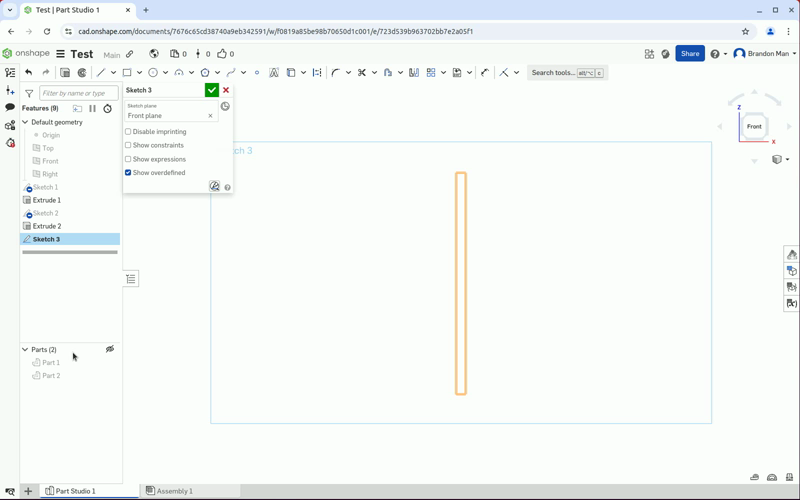
key_down(shift)
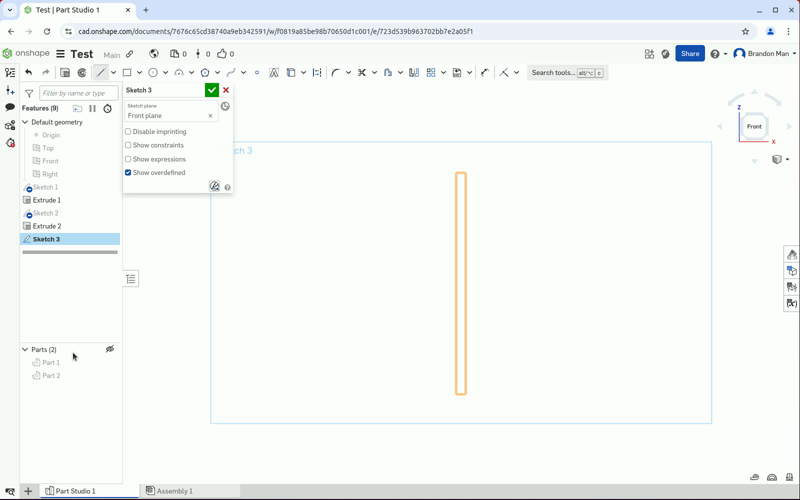
mouse_move(389, 394)
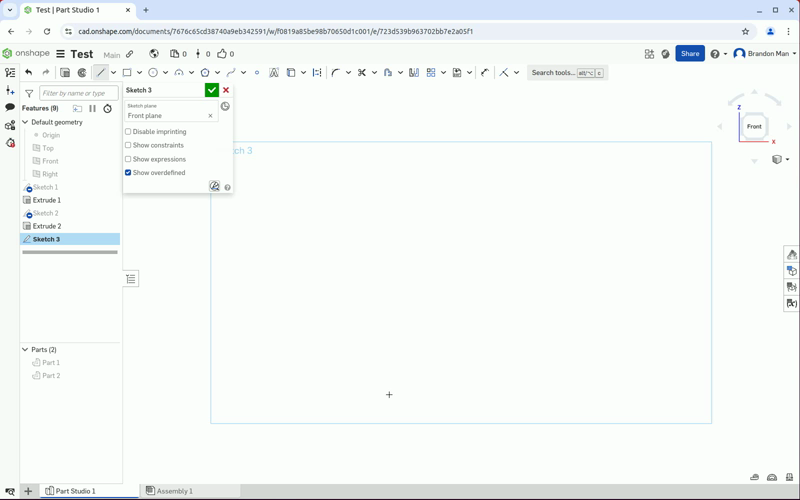
click(389, 394)
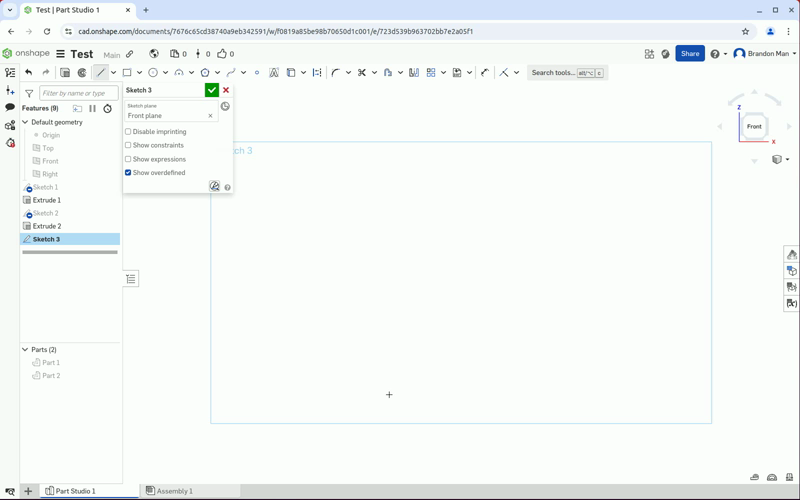
key_up(shift)
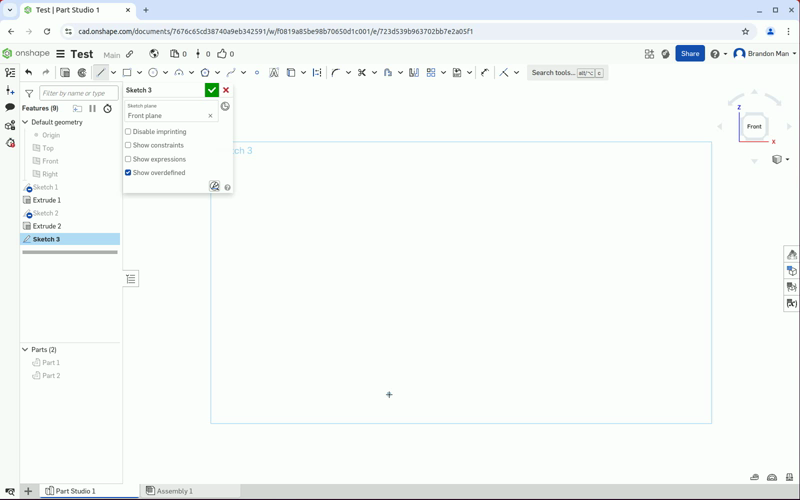
key_down(shift)
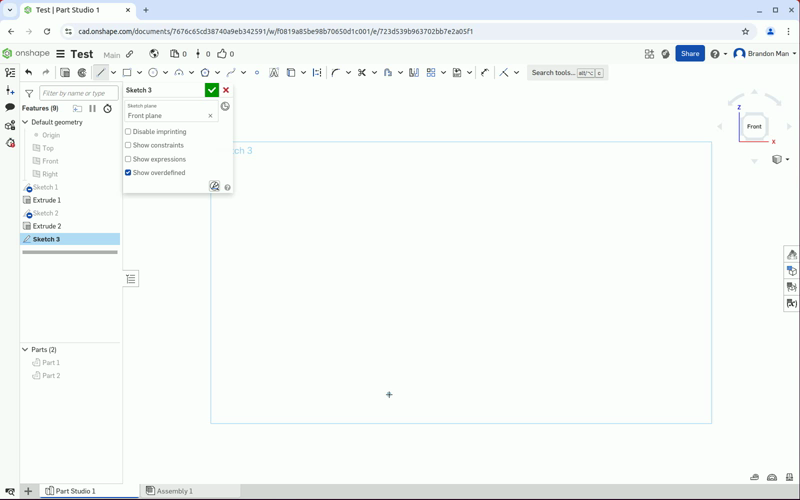
mouse_move(531, 394)
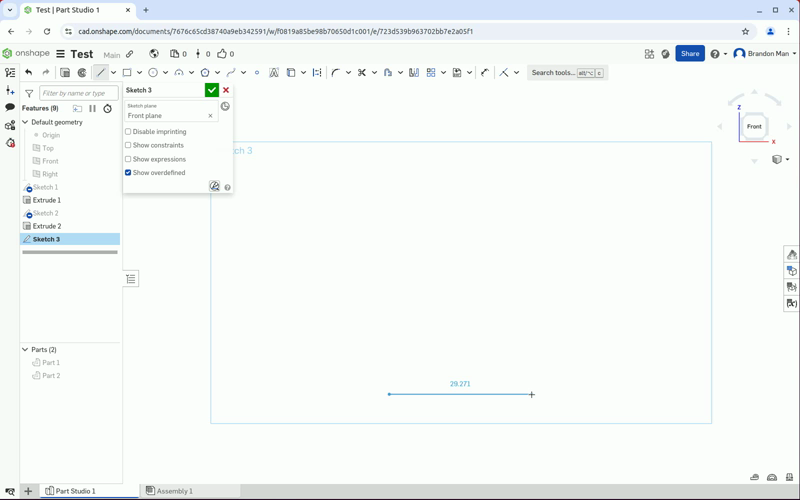
click(531, 394)
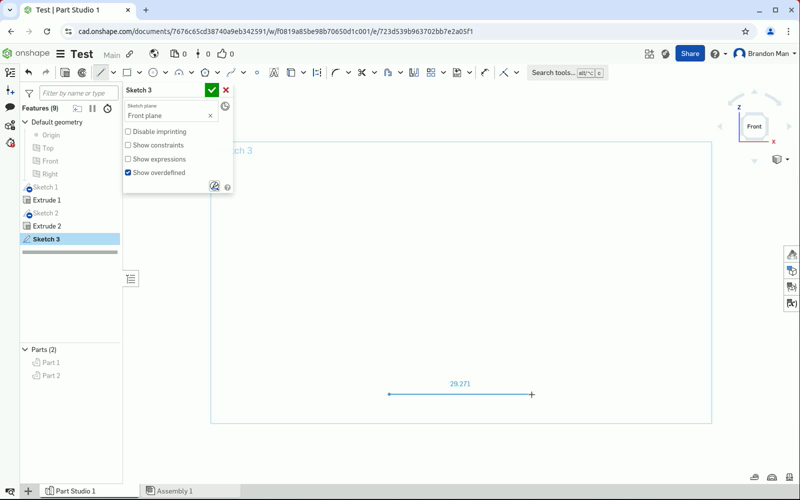
key_up(shift)
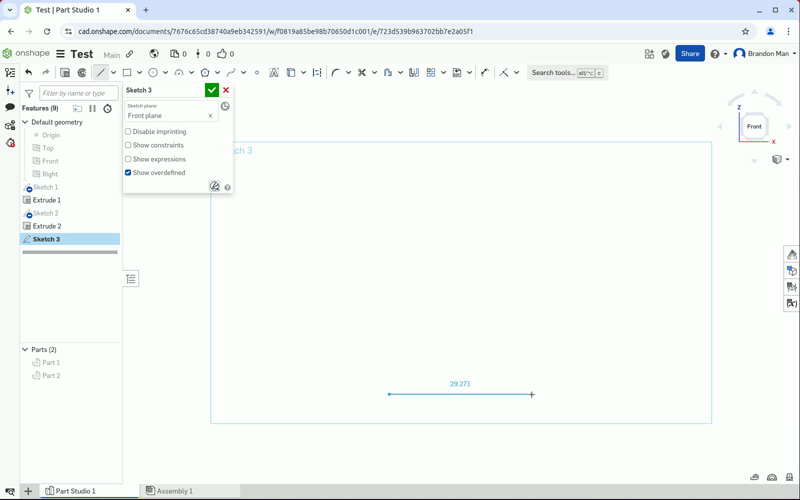
key_down(shift)
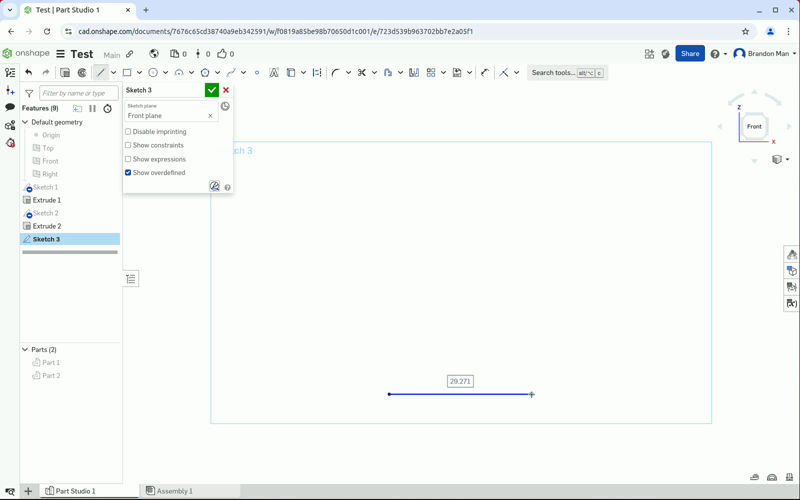
mouse_move(531, 172)
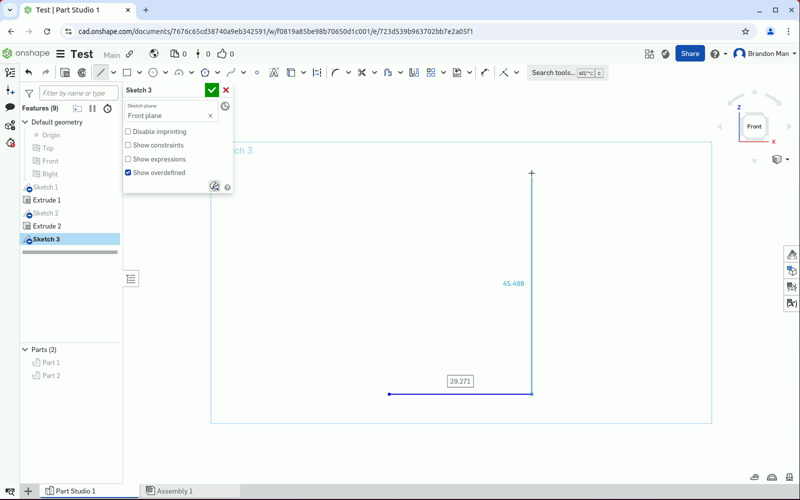
click(531, 172)
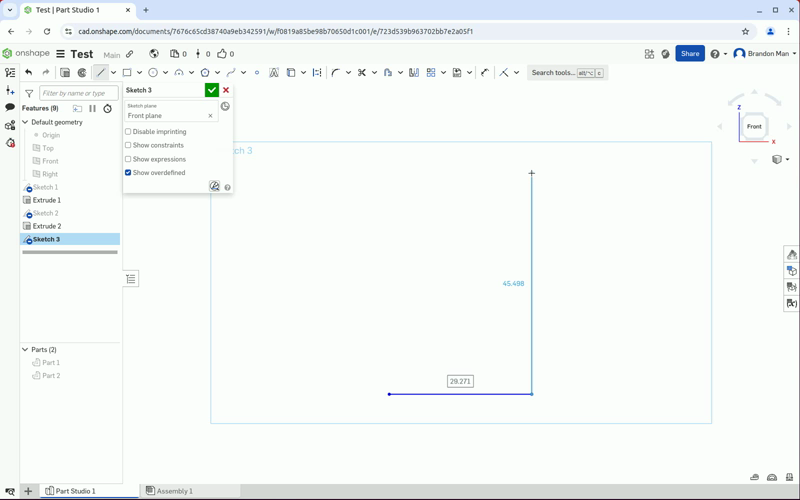
key_up(shift)
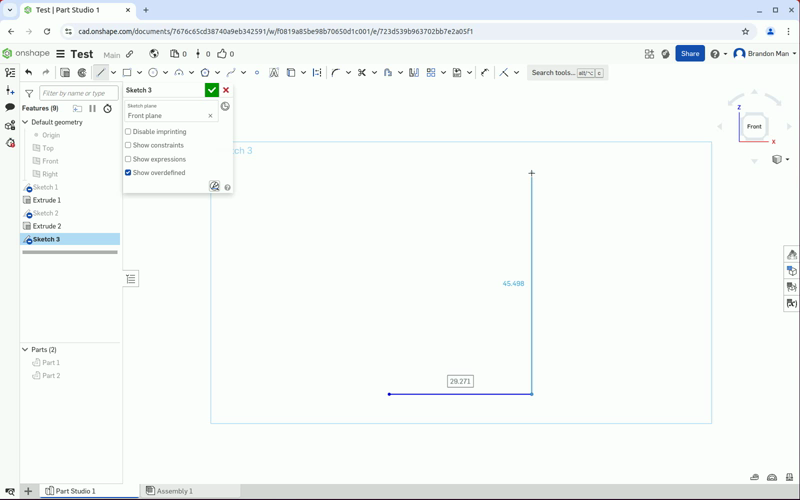
key_down(shift)
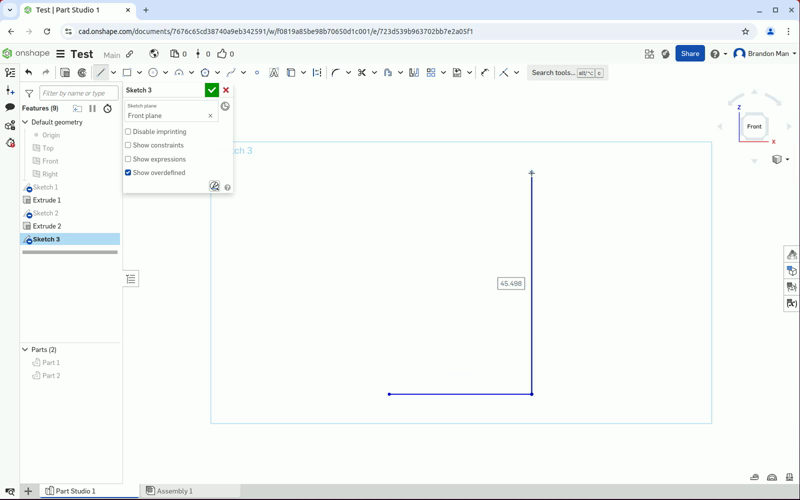
mouse_move(389, 172)
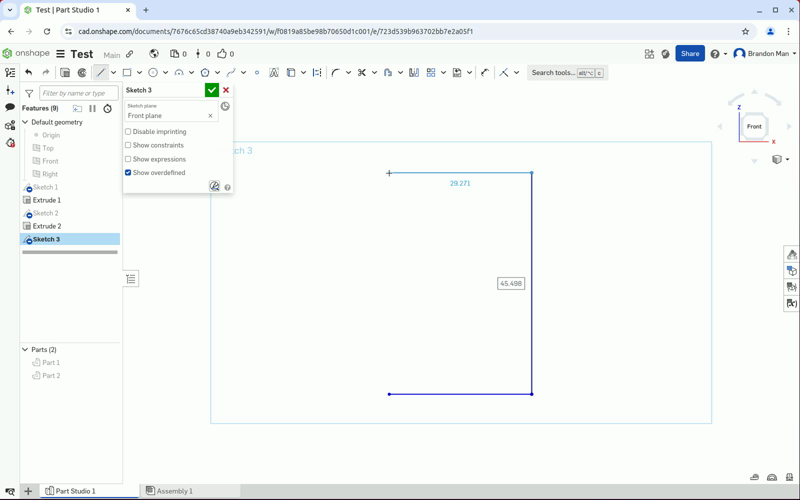
click(389, 172)
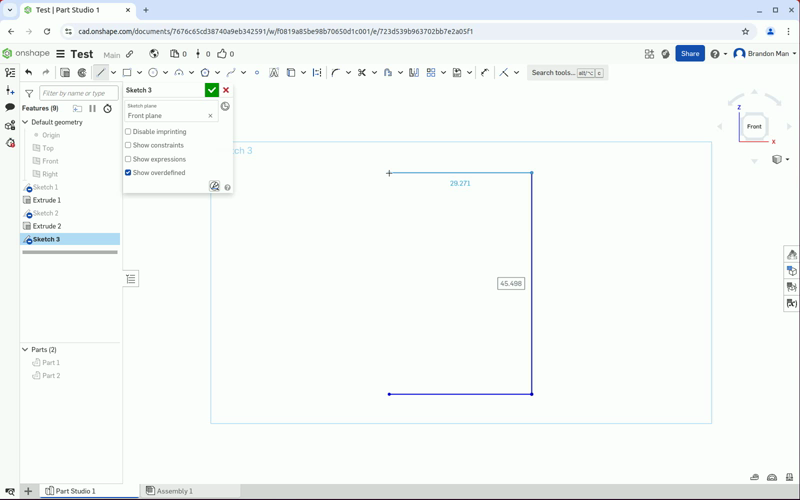
key_up(shift)
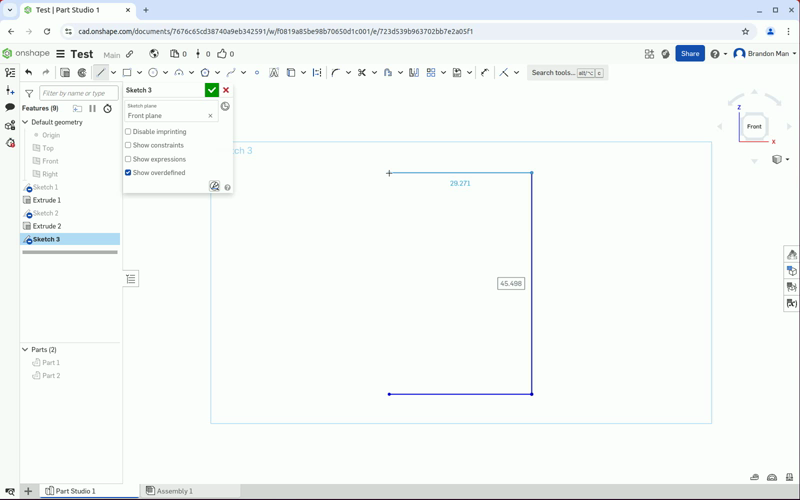
key_down(shift)
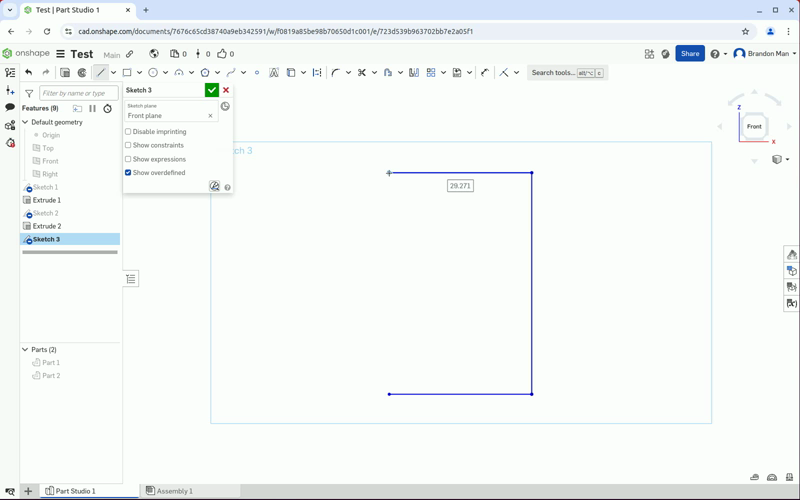
mouse_move(389, 394)
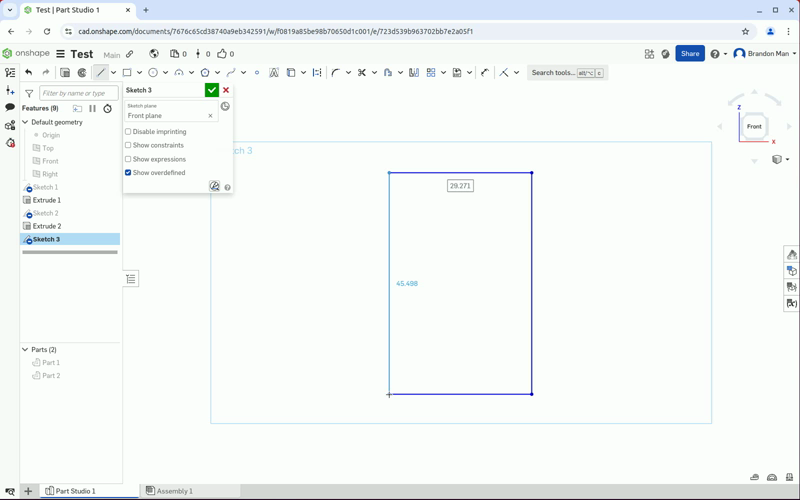
key_up(shift)
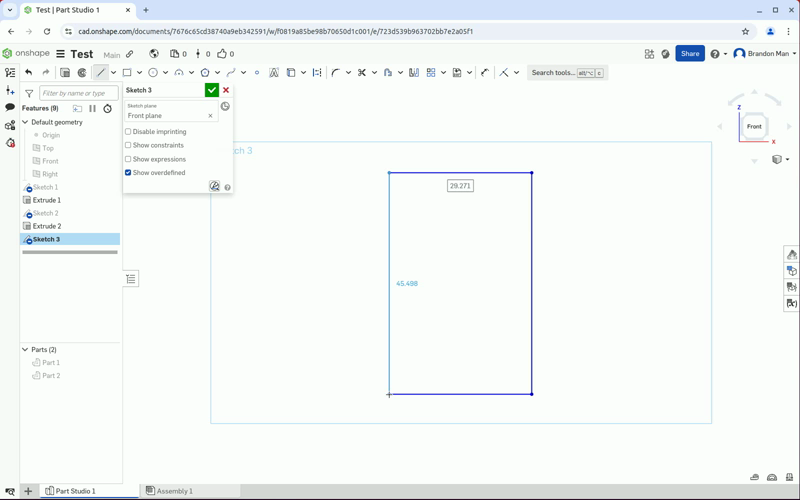
click(389, 394)
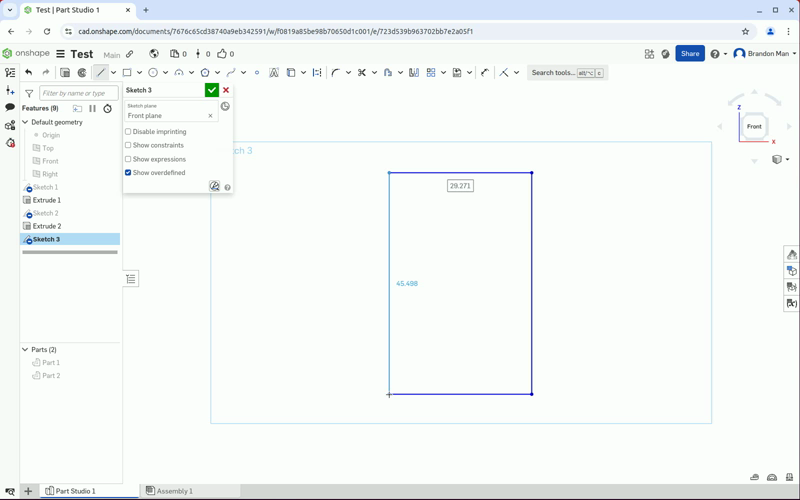
key(esc)
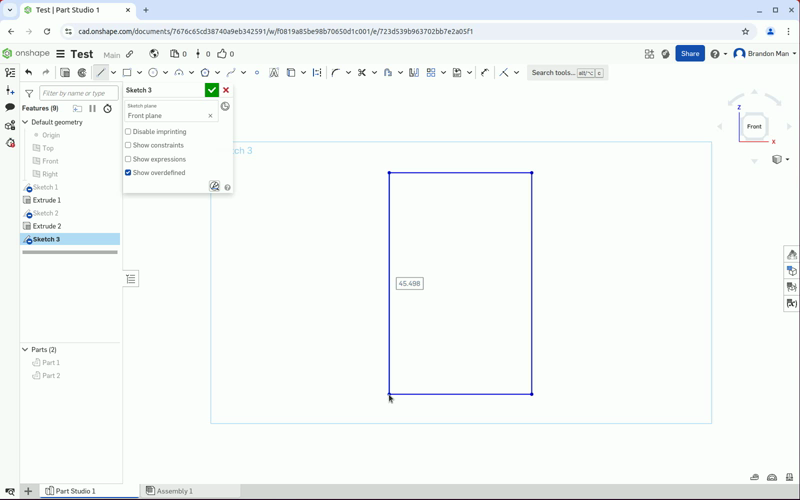
mouse_move(494, 361)
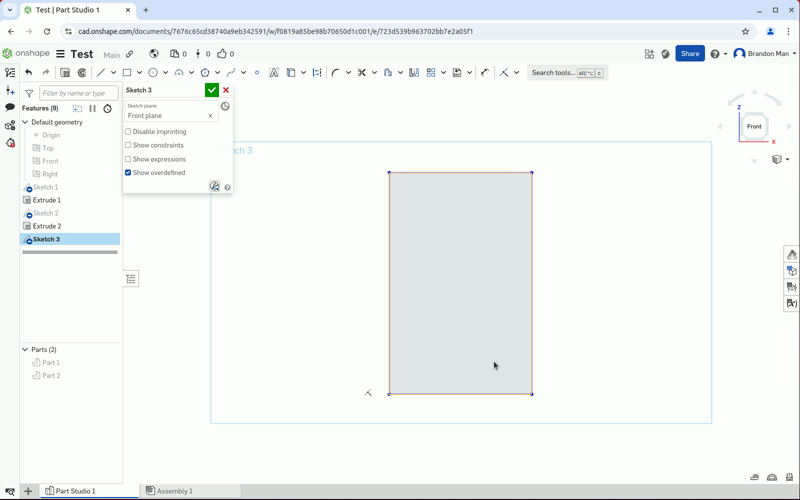
click(494, 361)
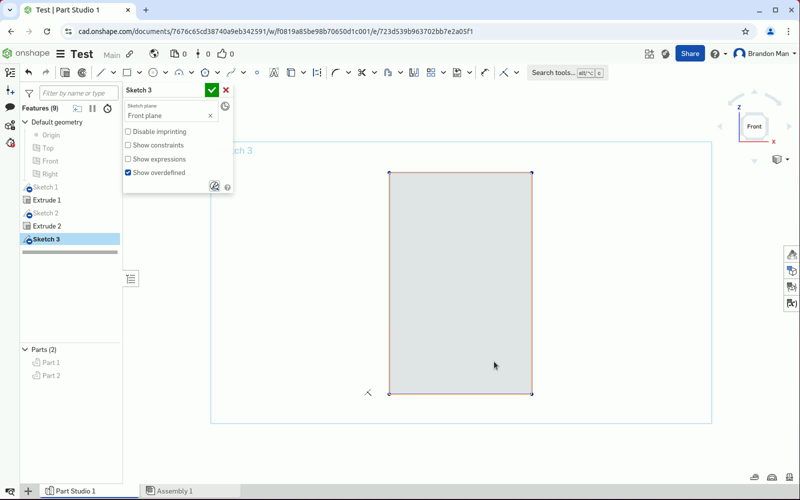
mouse_move(73, 352)
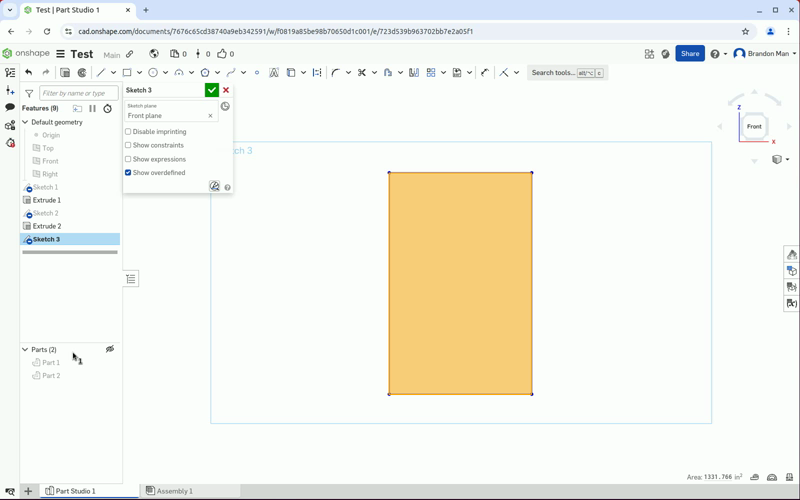
key(shift+y)
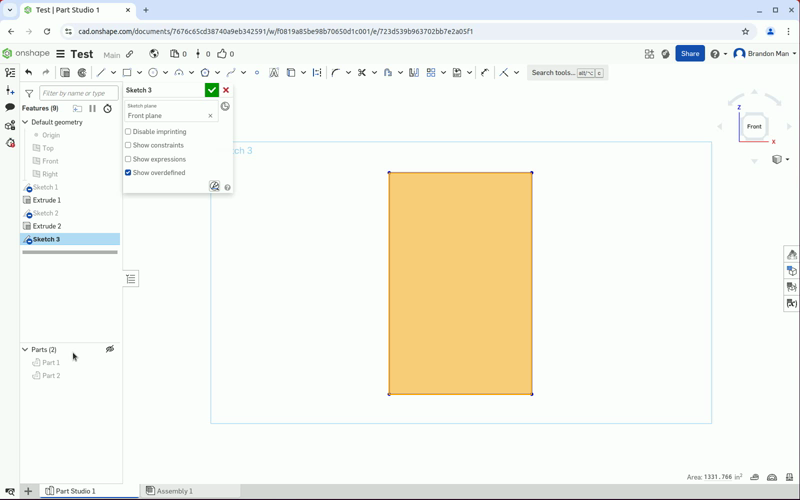
key(shift+e)
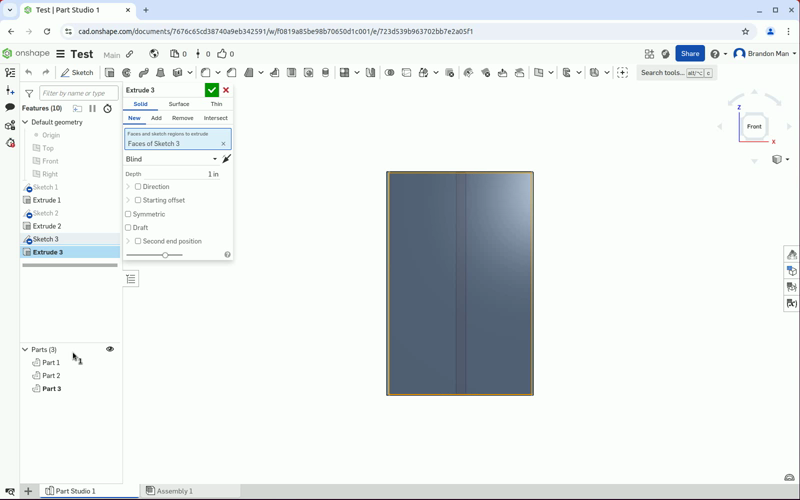
mouse_move(143, 106)
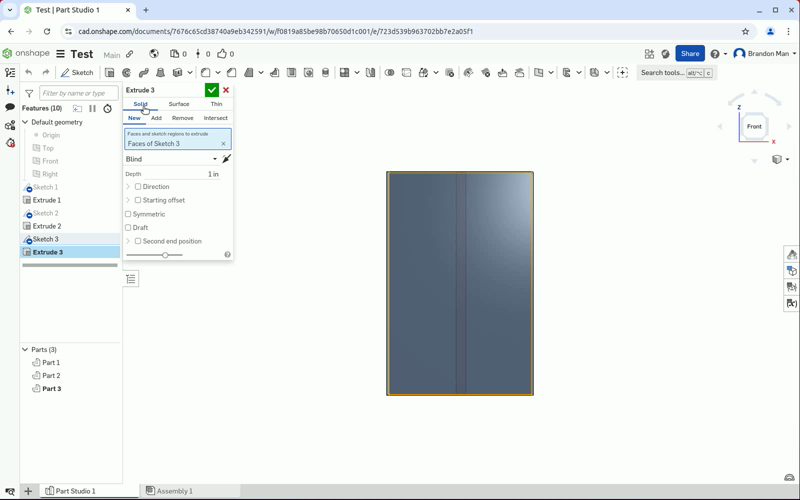
click(143, 106)
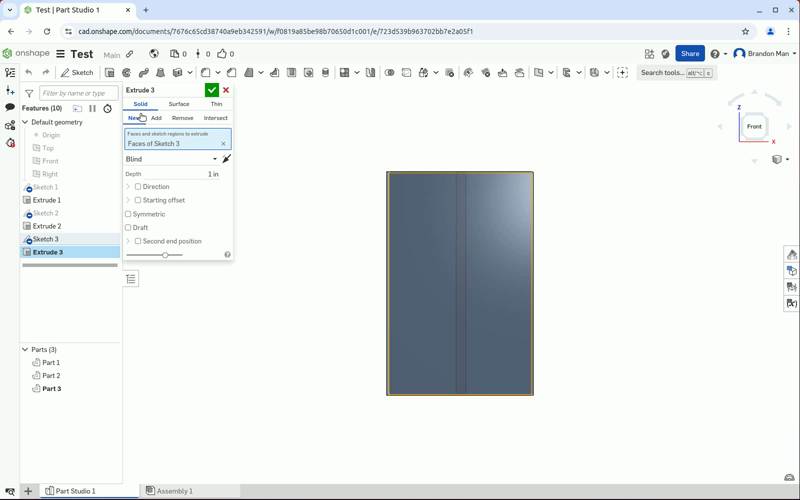
mouse_move(137, 120)
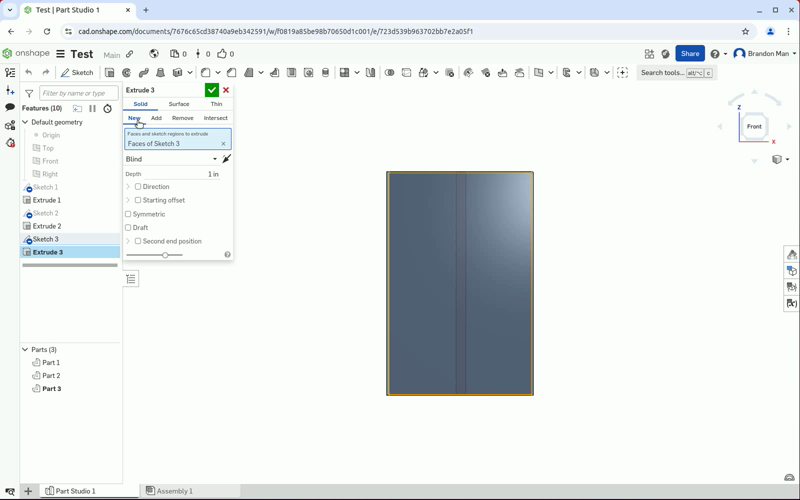
click(137, 120)
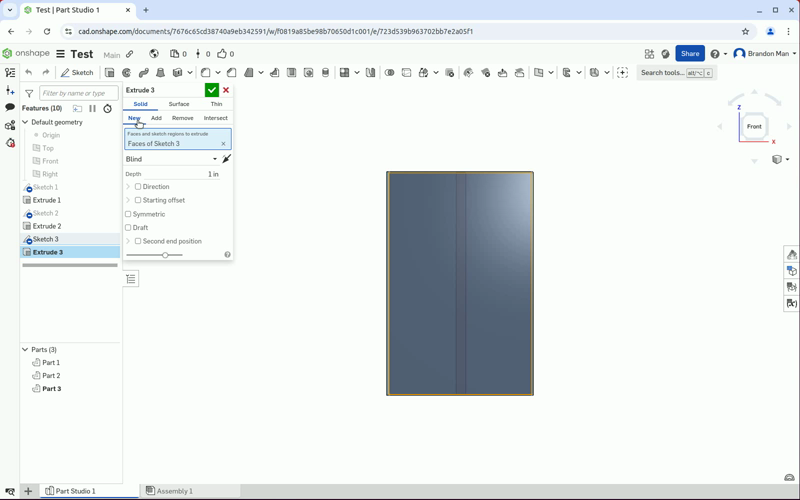
key(tab, 4)
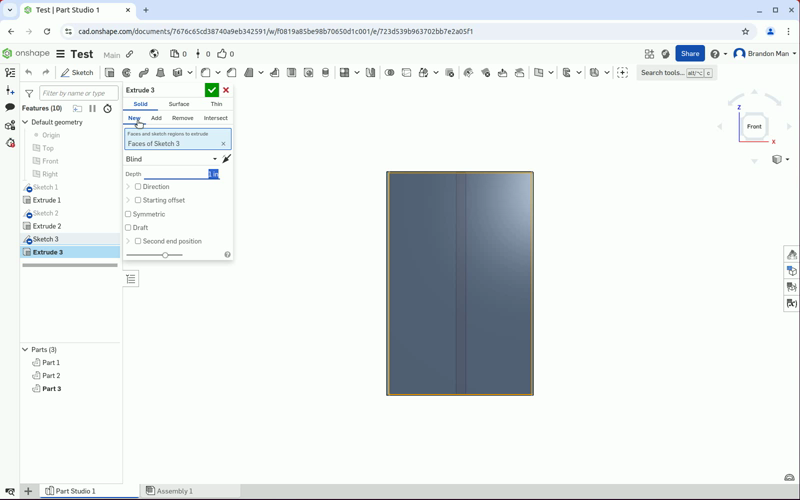
text(-0.241)
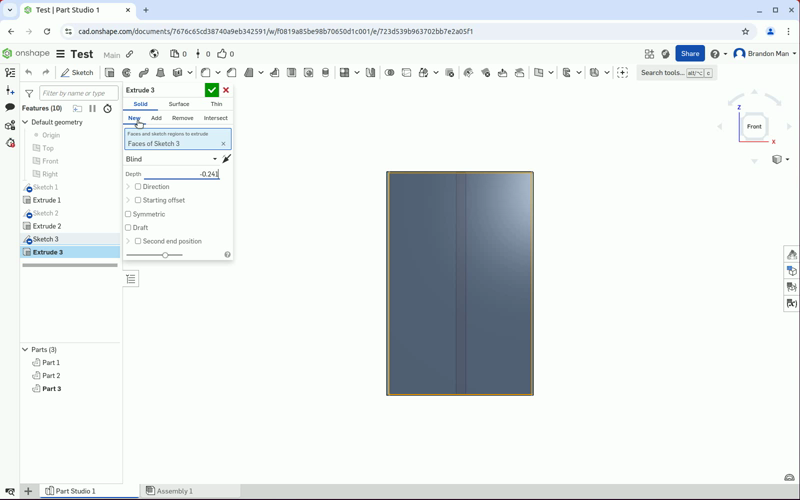
key(enter)
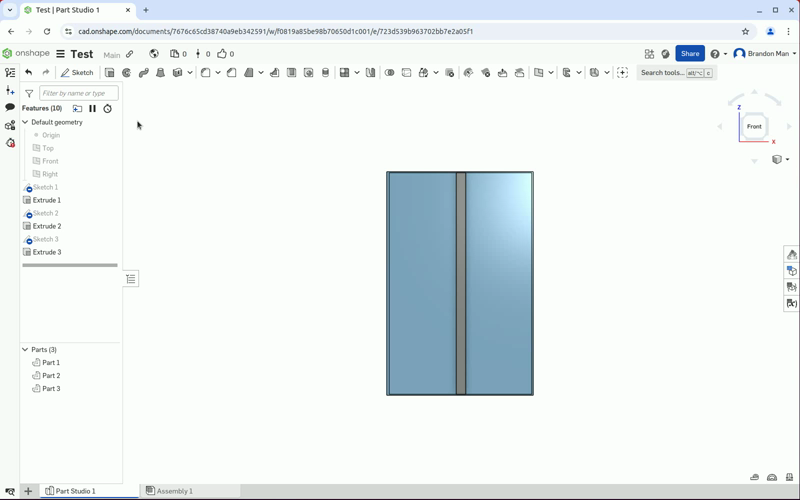
key(shift+h)
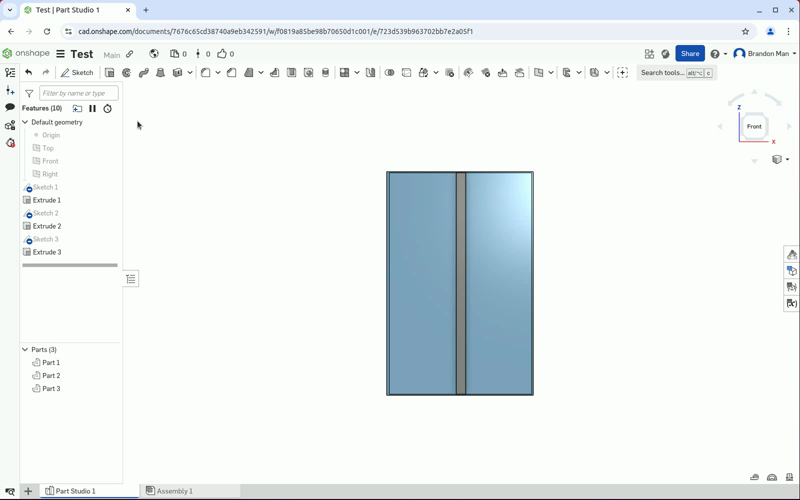
key(shift+h)
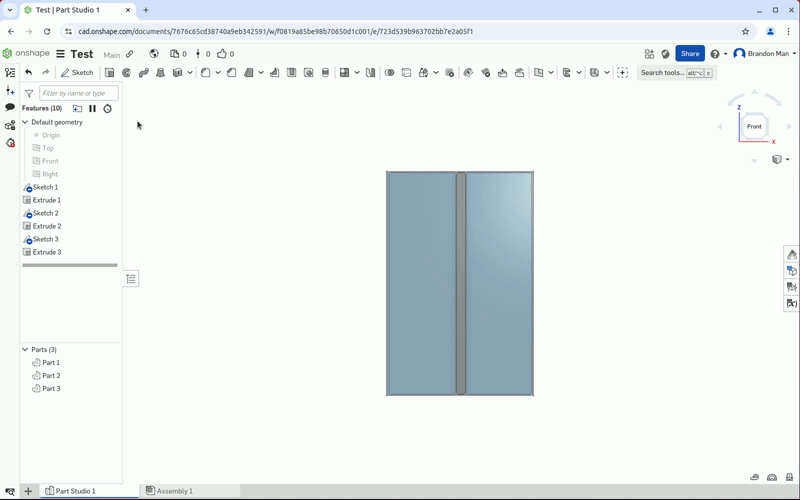
key(shift+7)
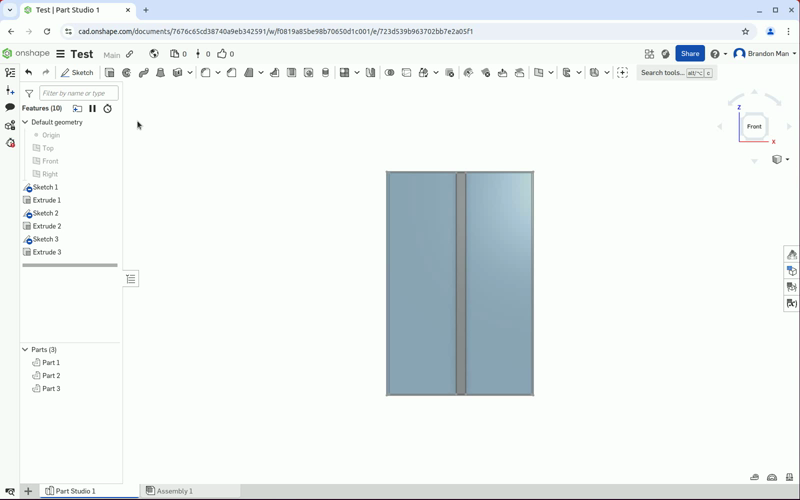
key(left, 2)
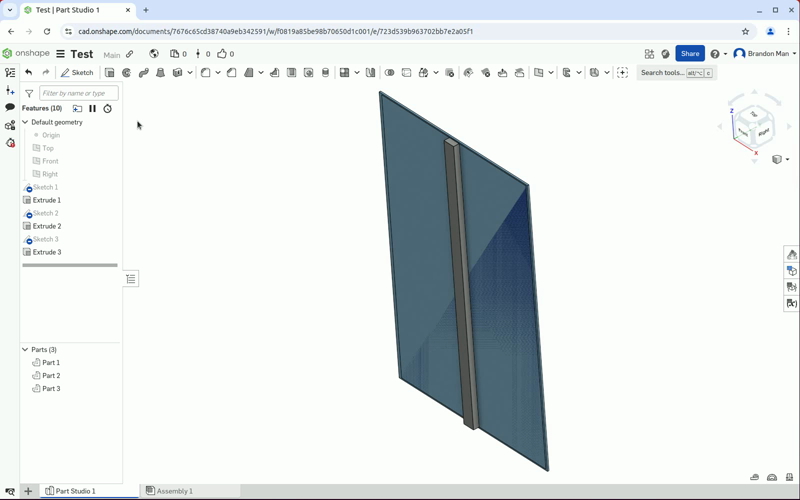
key(down, 2)
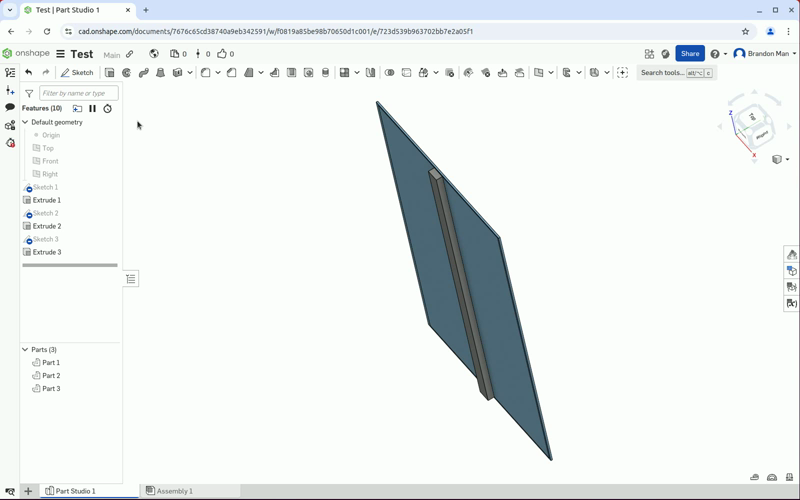
key(up, 2)
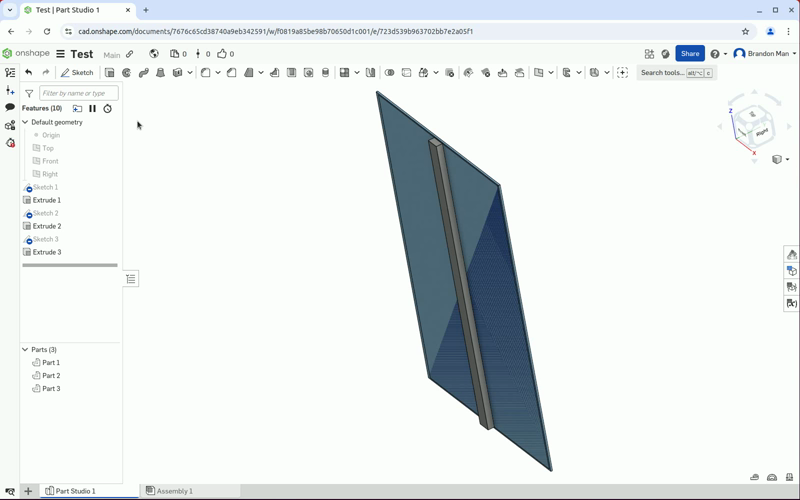
key(right, 2)
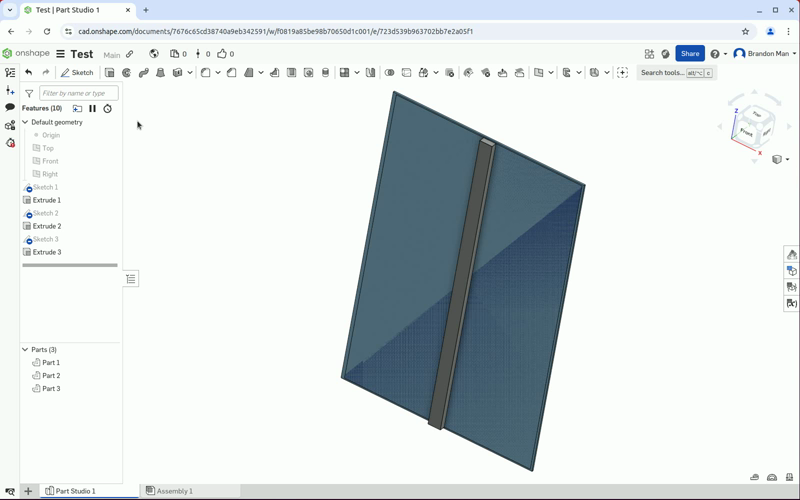
mouse_move(73, 189)
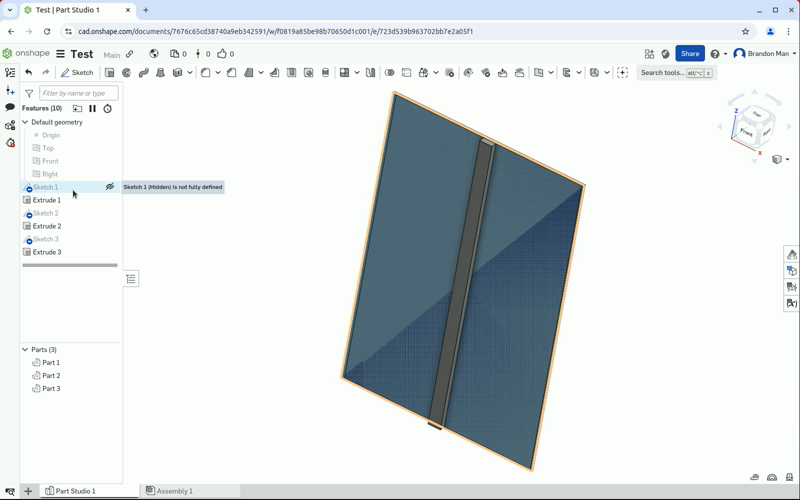
click(73, 189)